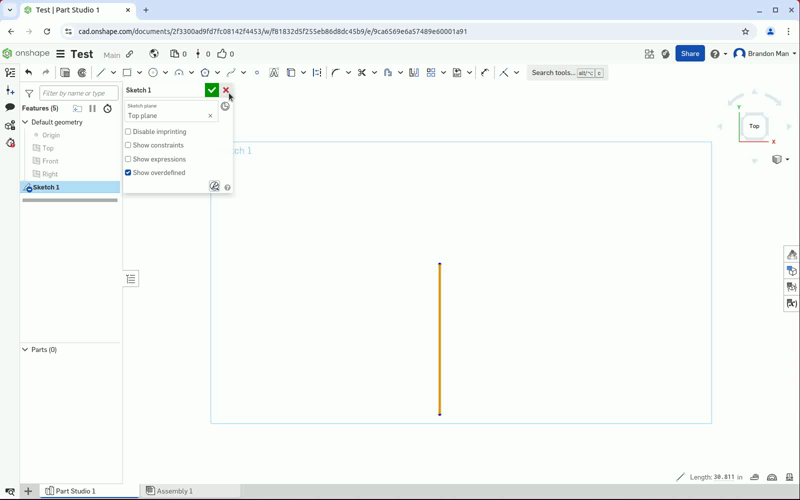
key(shift+h)
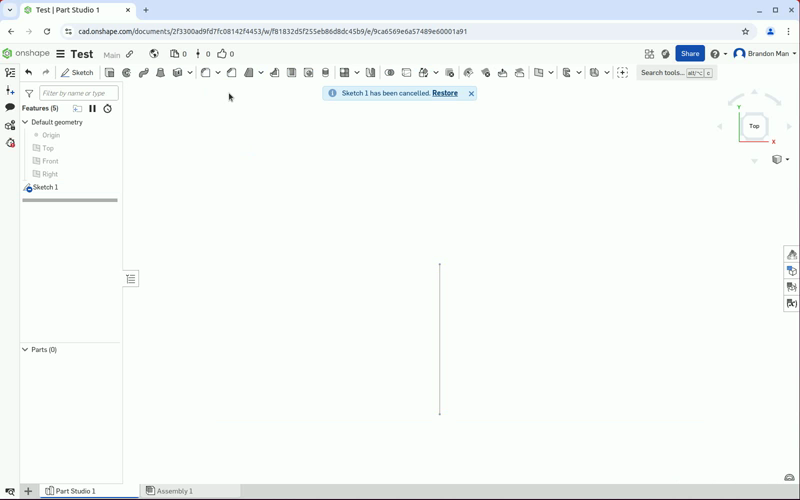
key(shift+s)
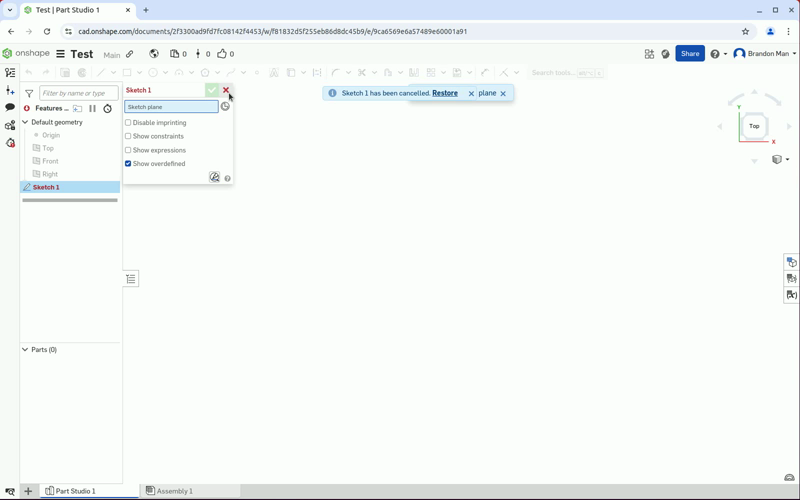
mouse_move(73, 150)
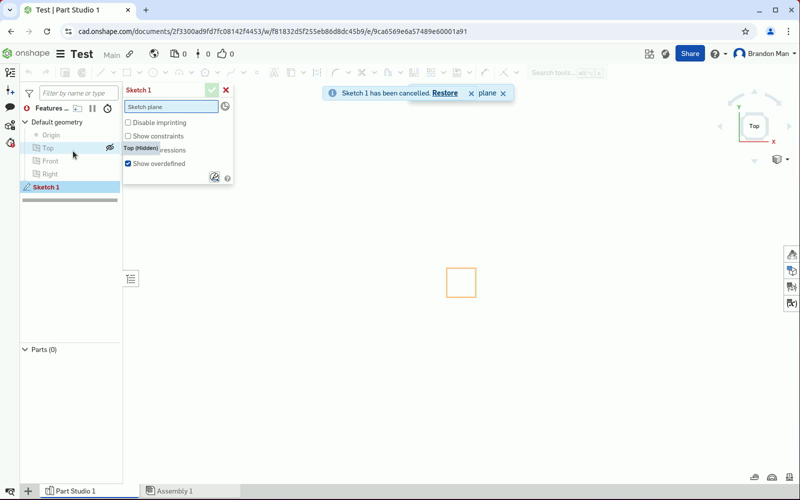
click(73, 150)
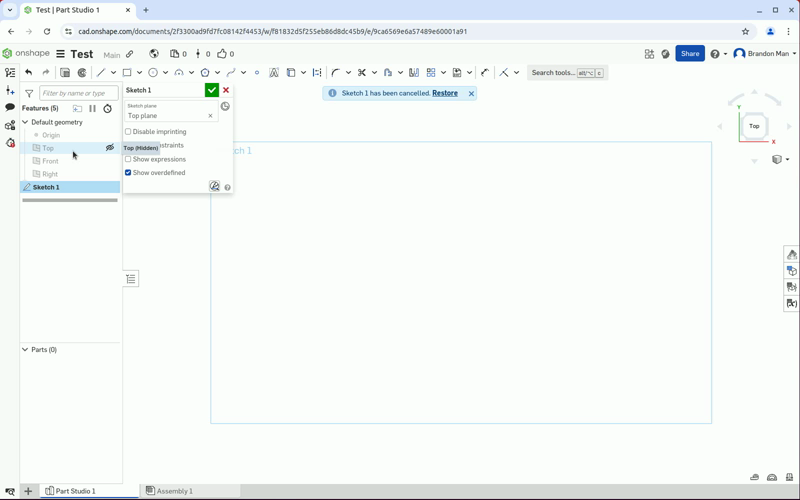
mouse_move(73, 352)
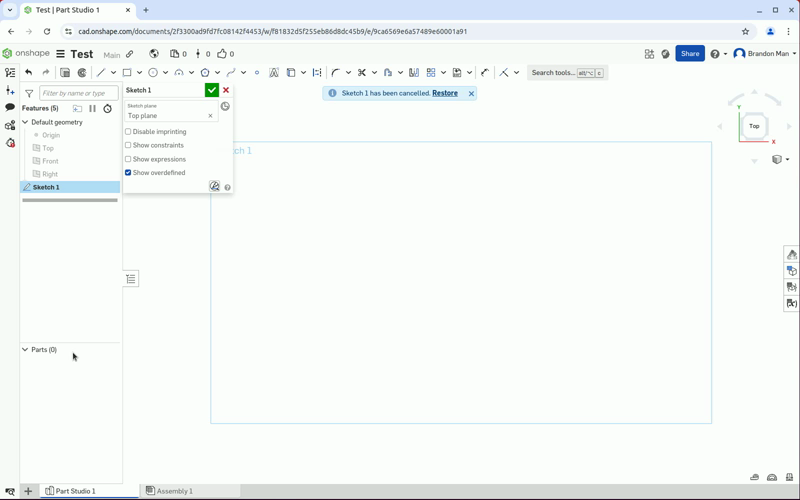
key(y)
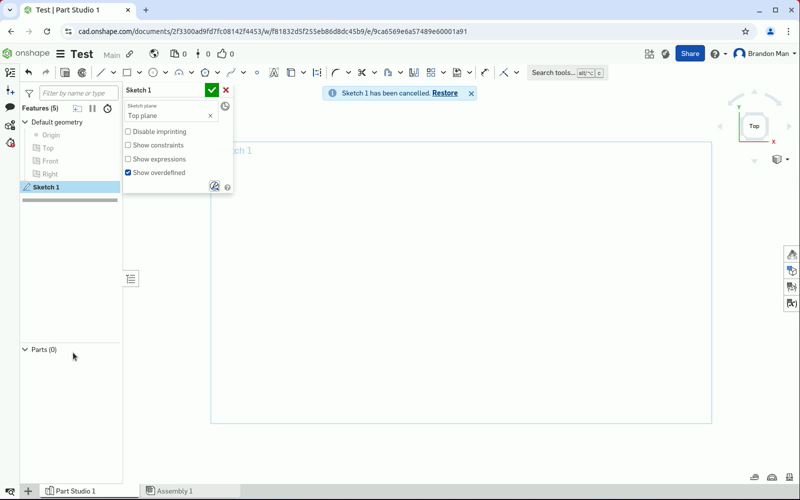
key(c)
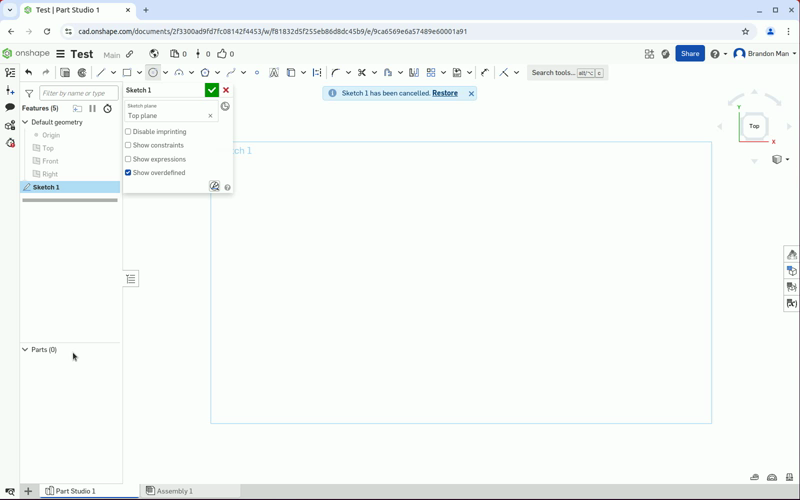
key_down(shift)
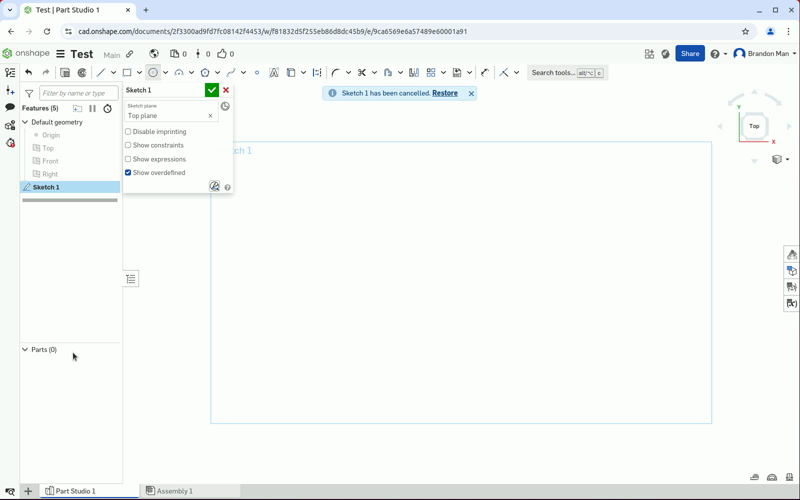
mouse_move(461, 282)
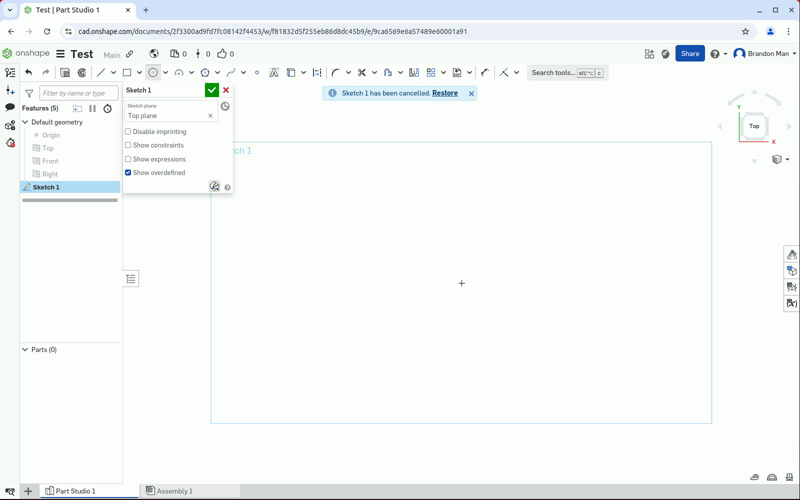
click(461, 282)
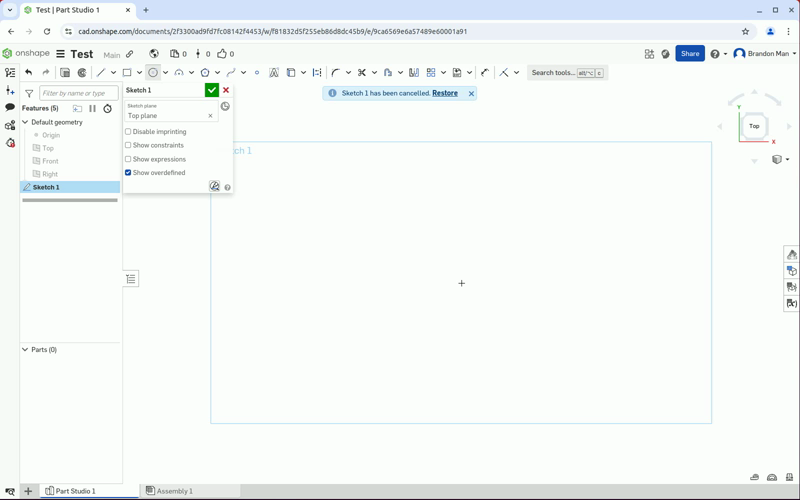
key_up(shift)
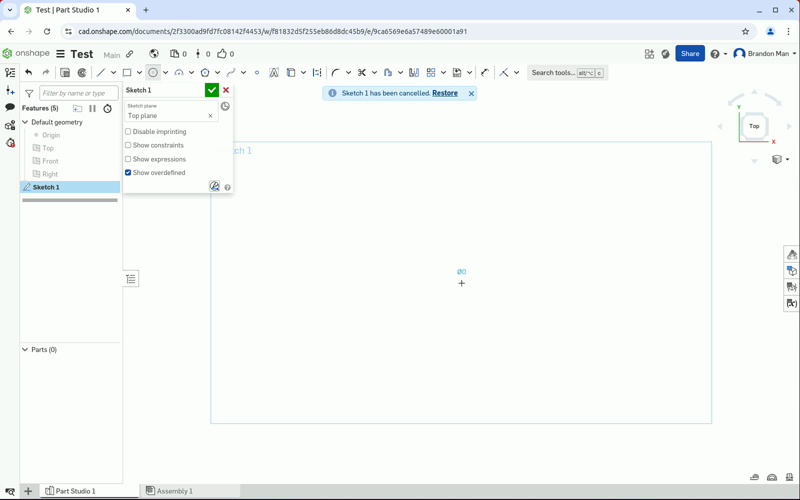
mouse_move(479, 282)
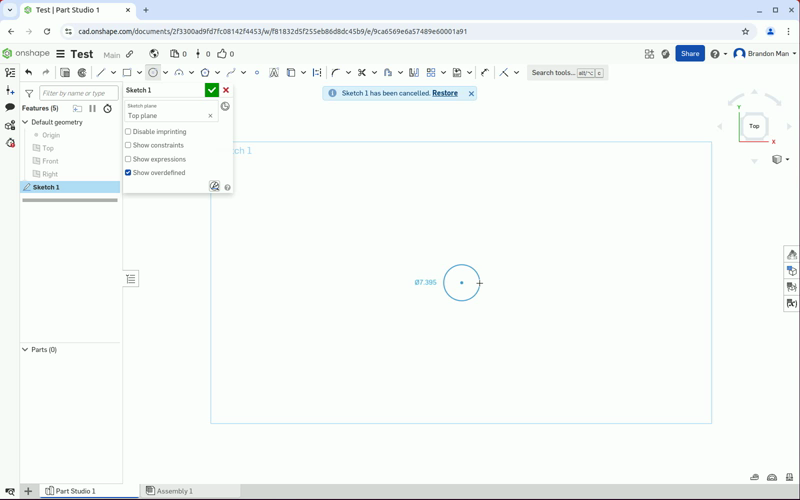
click(479, 282)
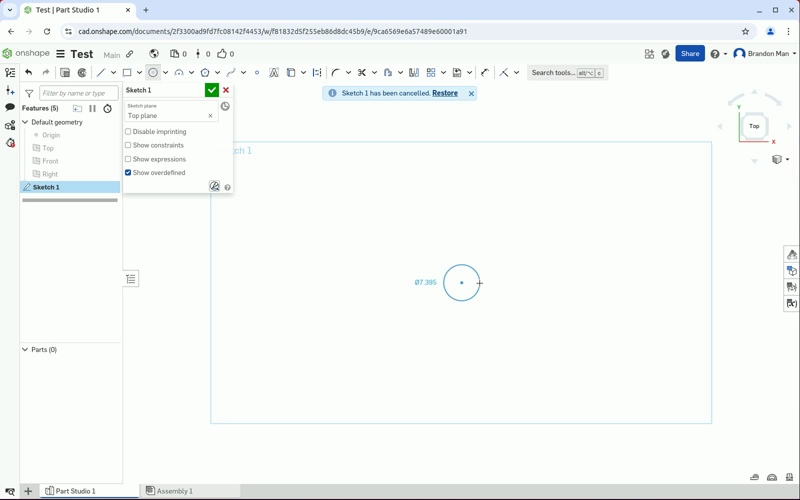
key(esc)
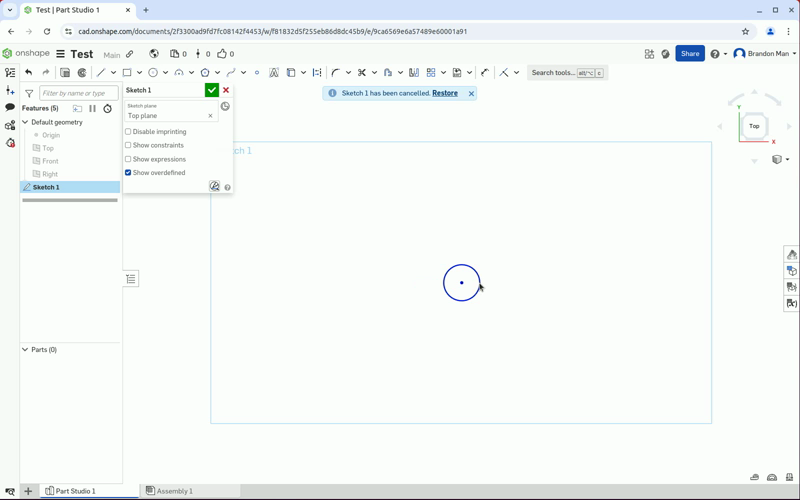
mouse_move(461, 298)
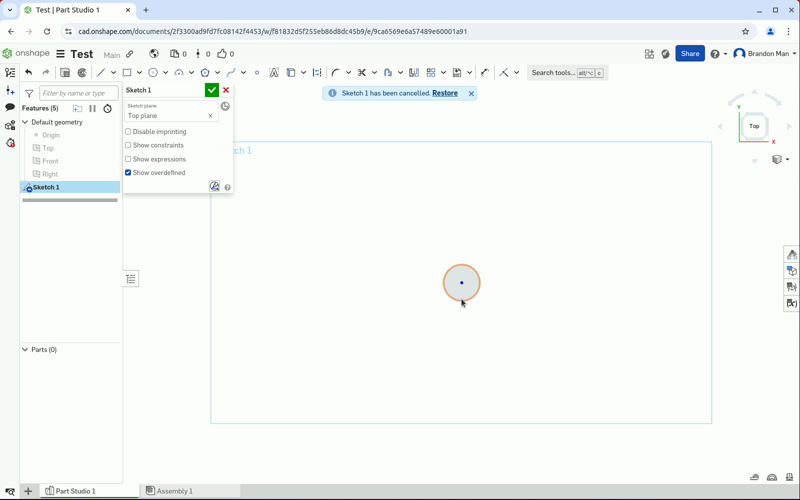
scroll(6)
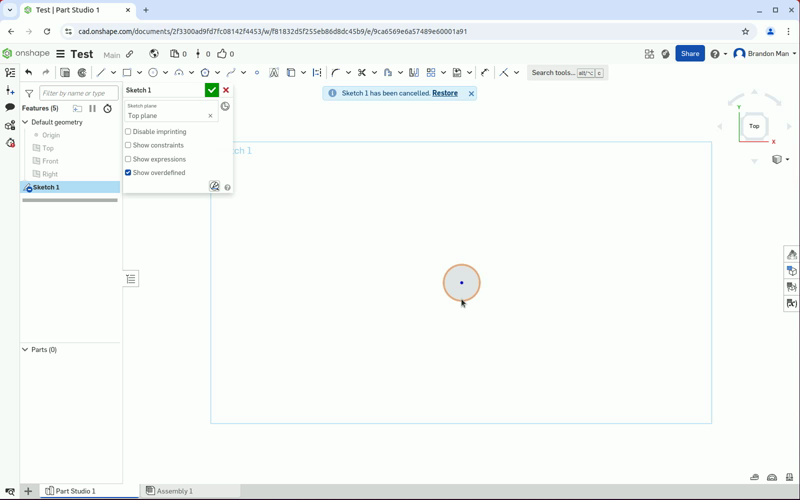
scroll(6)
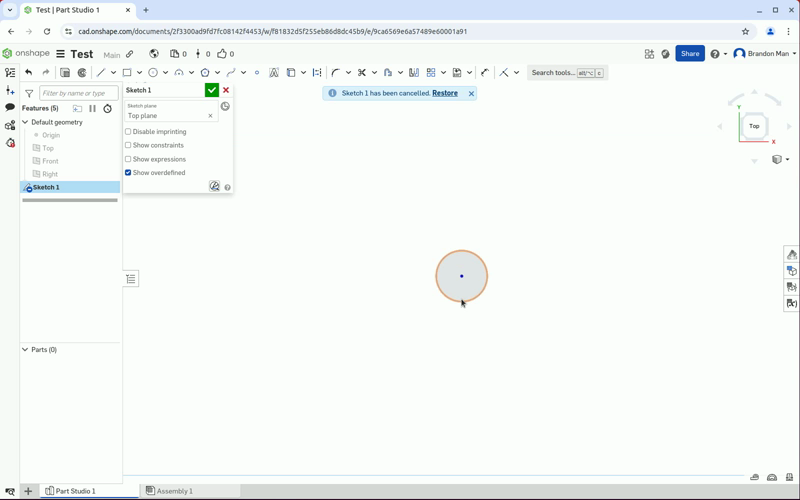
scroll(6)
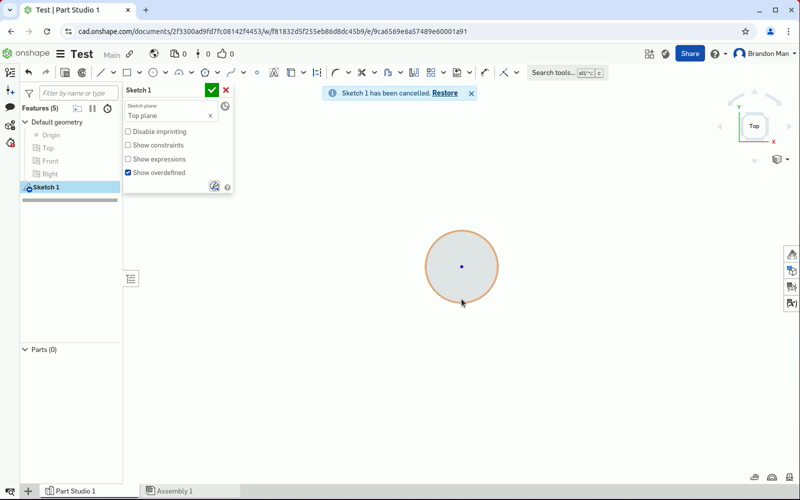
scroll(6)
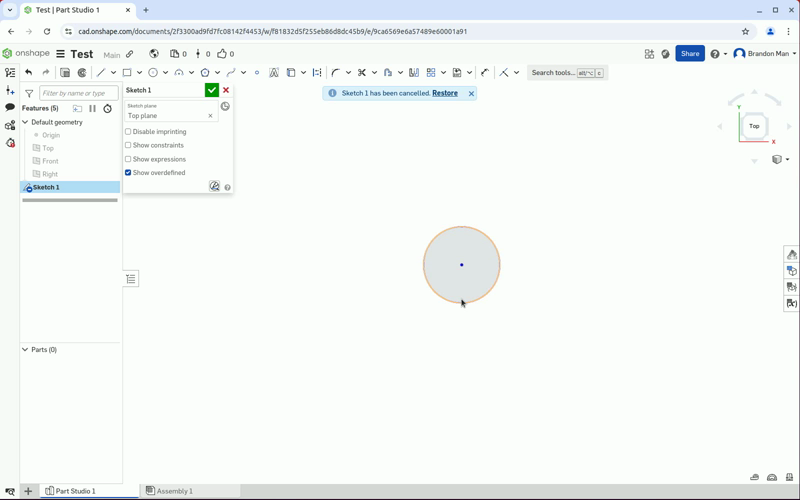
scroll(6)
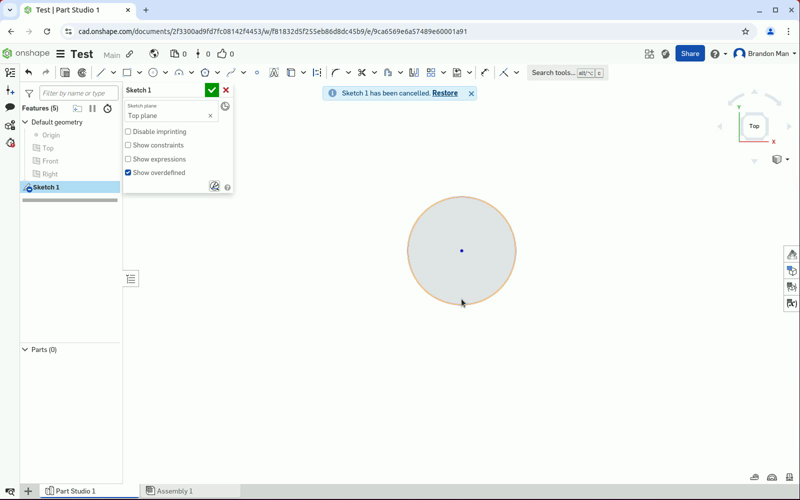
scroll(6)
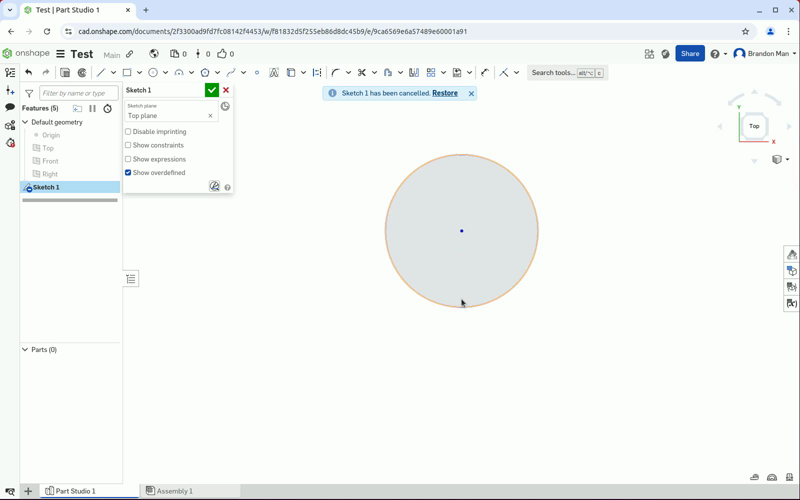
scroll(6)
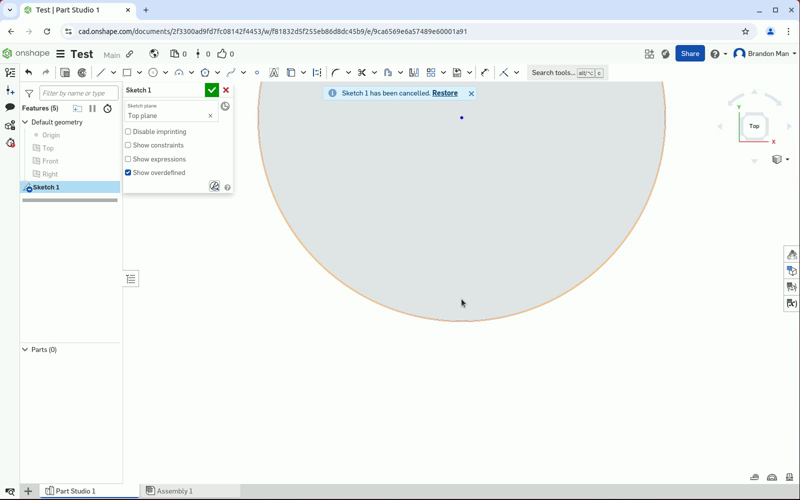
click(461, 298)
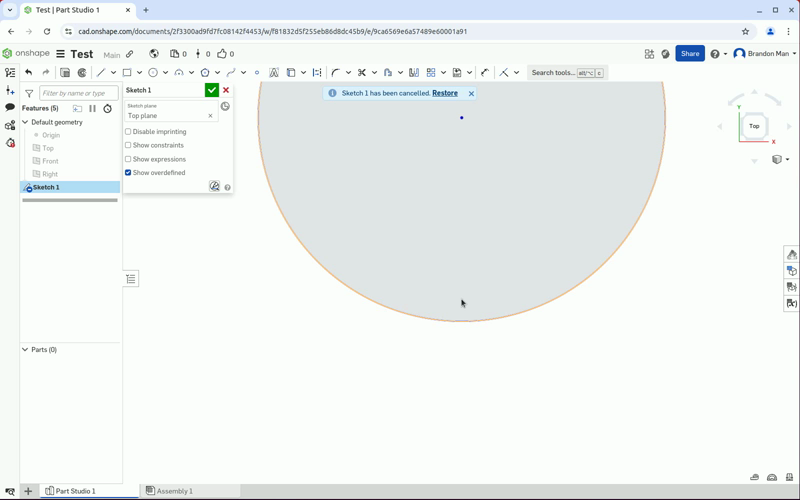
scroll(-6)
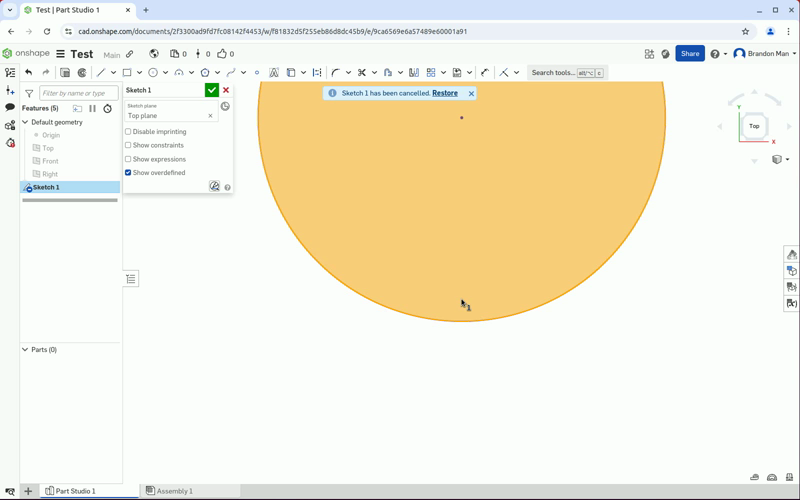
scroll(-6)
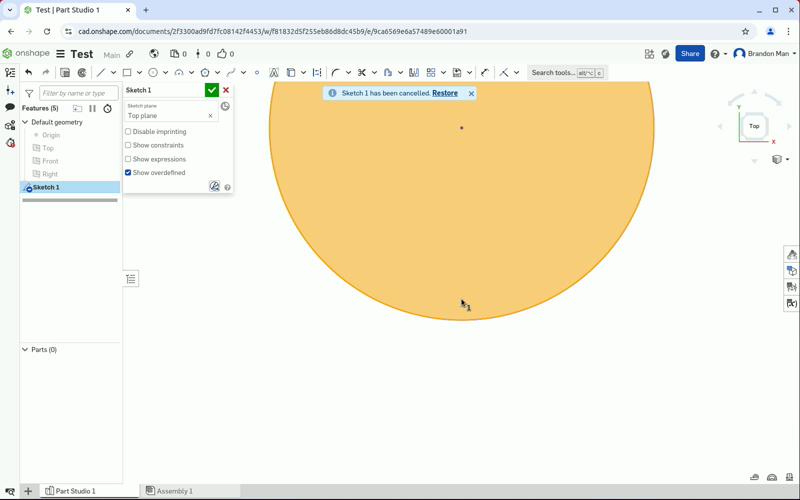
scroll(-6)
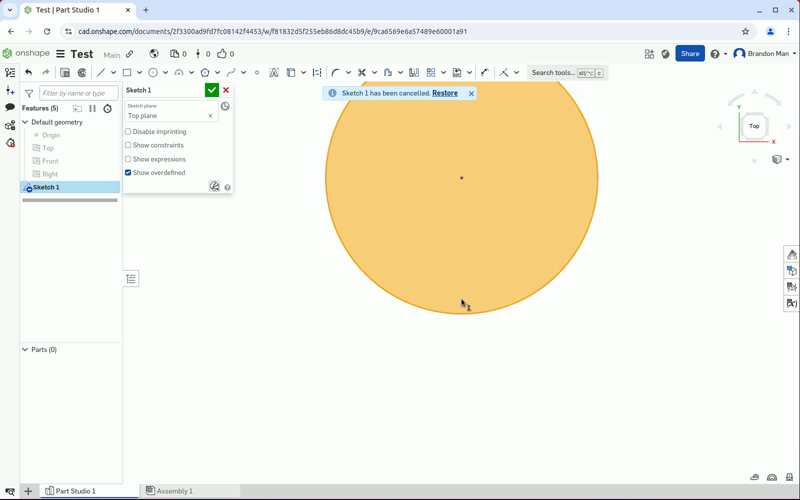
scroll(-6)
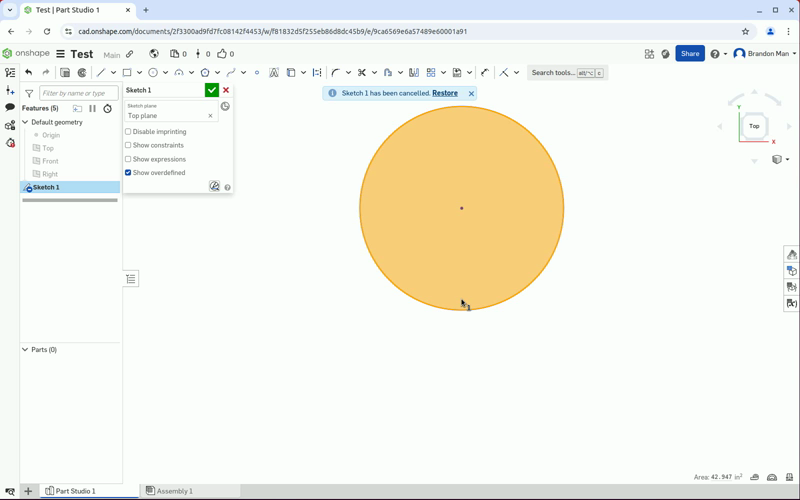
scroll(-6)
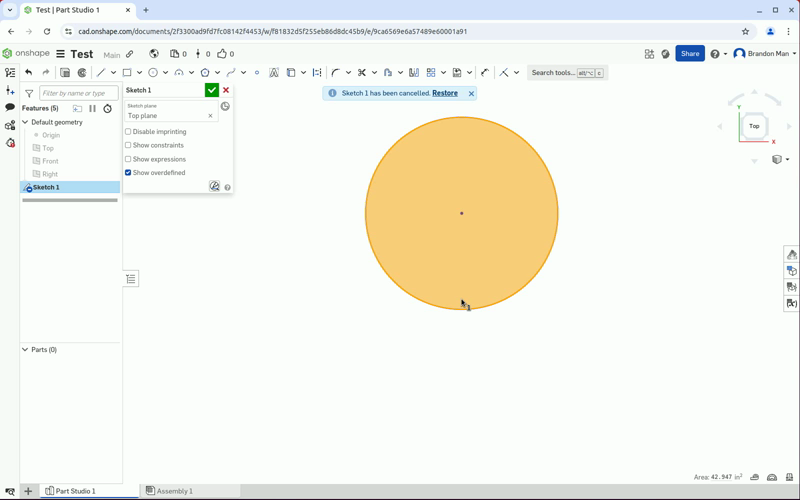
scroll(-6)
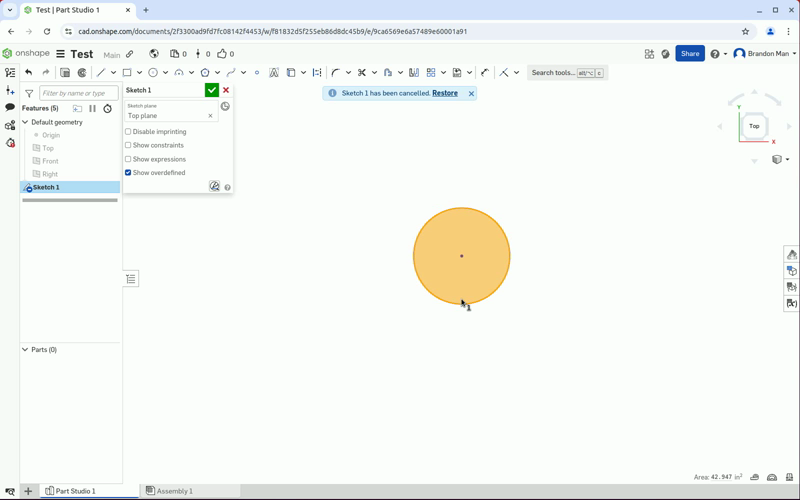
scroll(-6)
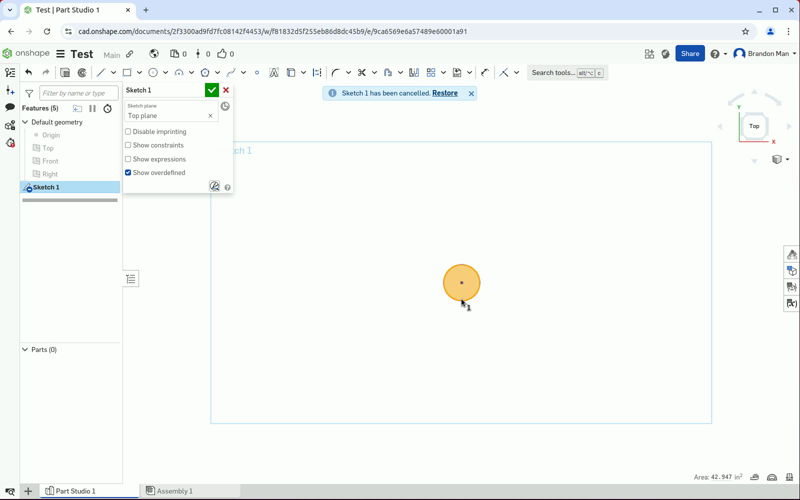
mouse_move(73, 352)
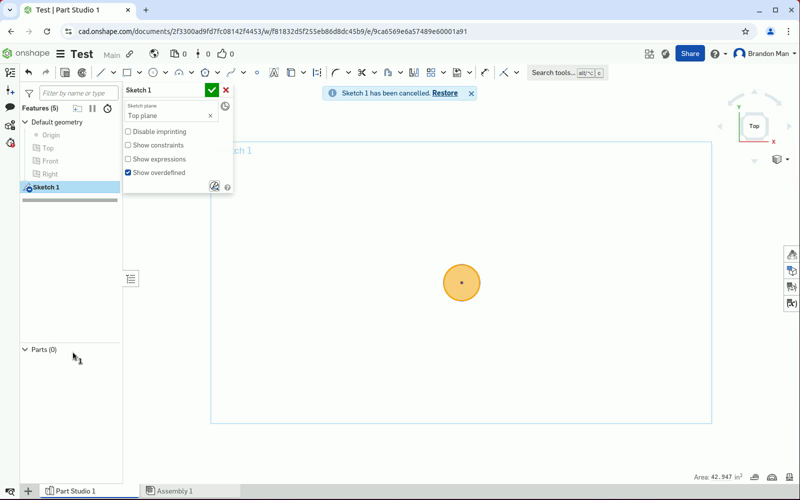
key(shift+y)
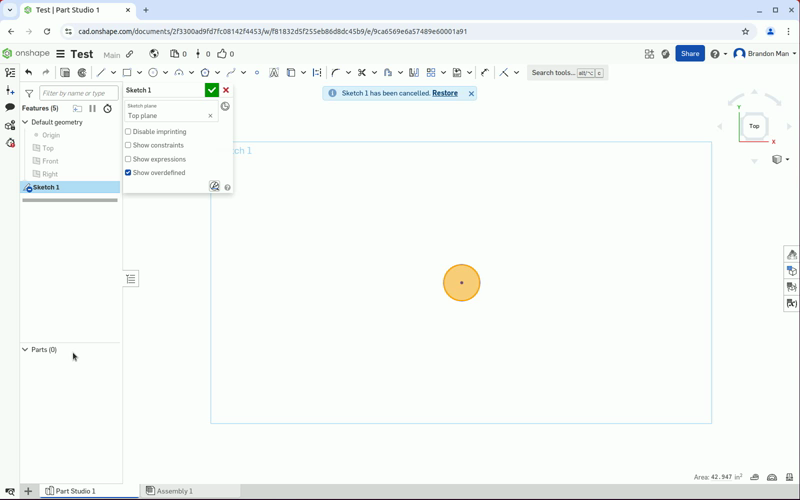
key(shift+e)
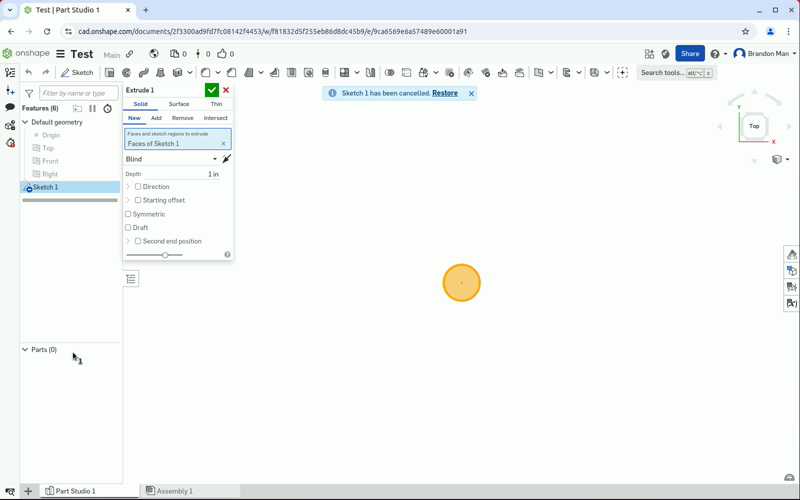
mouse_move(143, 106)
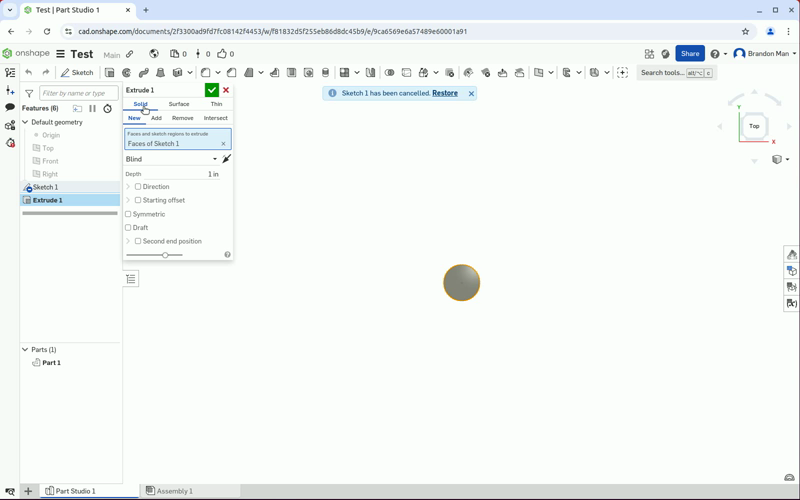
click(143, 106)
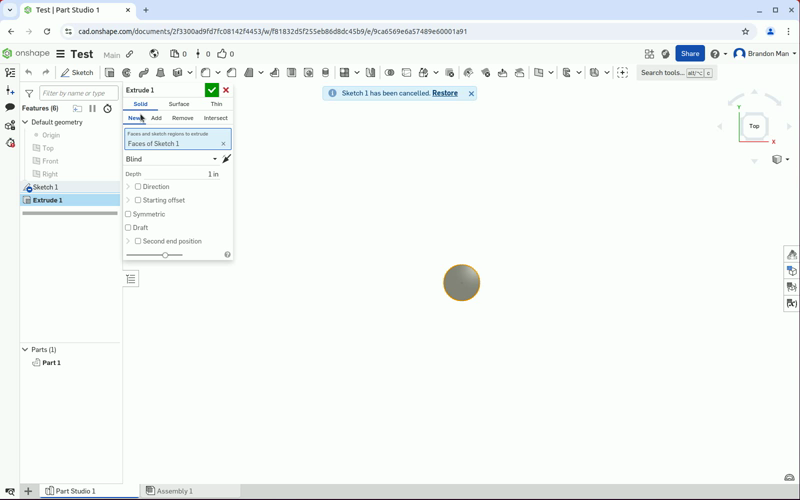
mouse_move(137, 120)
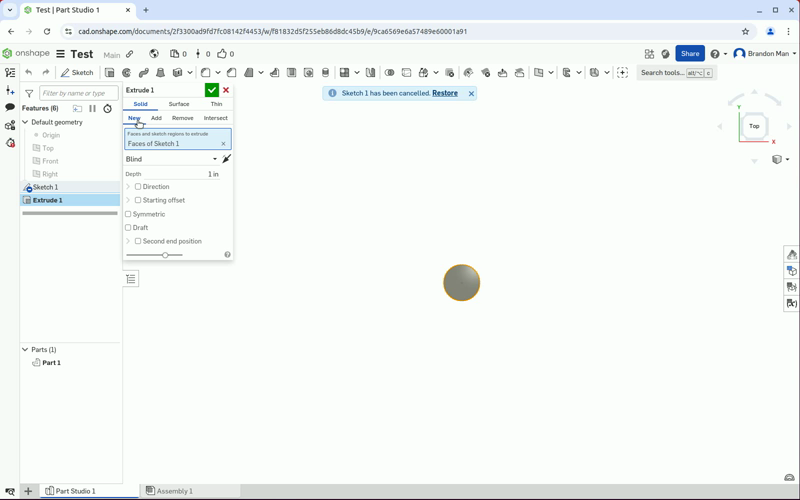
click(137, 120)
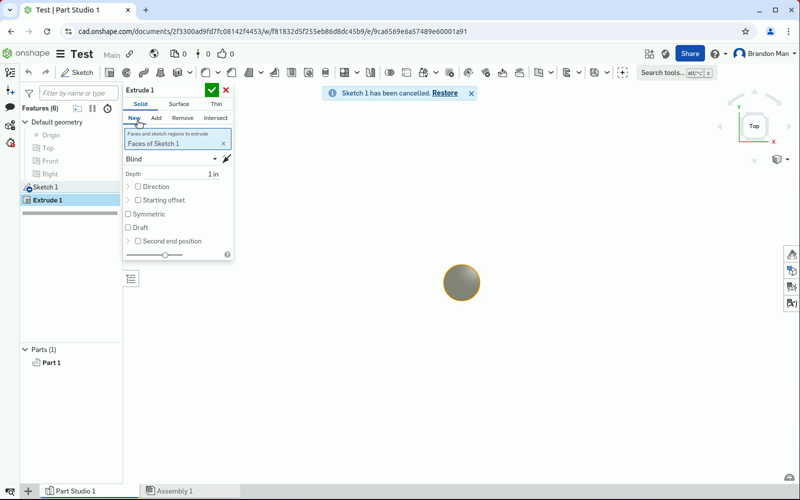
key(tab, 4)
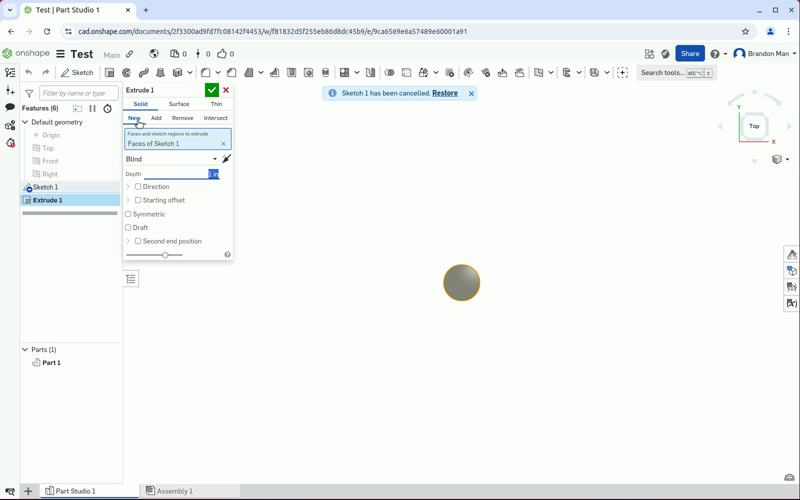
text(18.535)
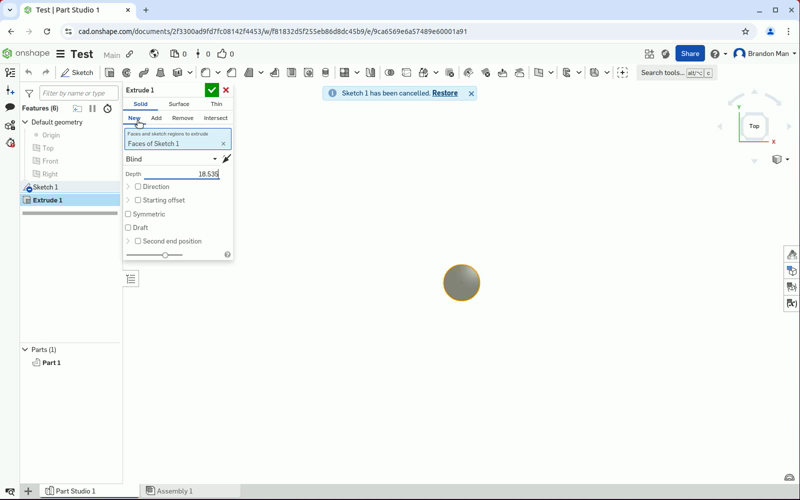
key(enter)
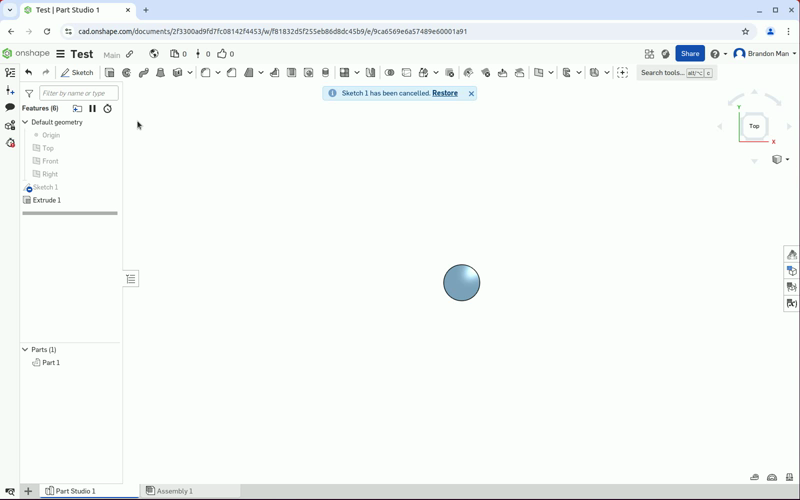
key(shift+h)
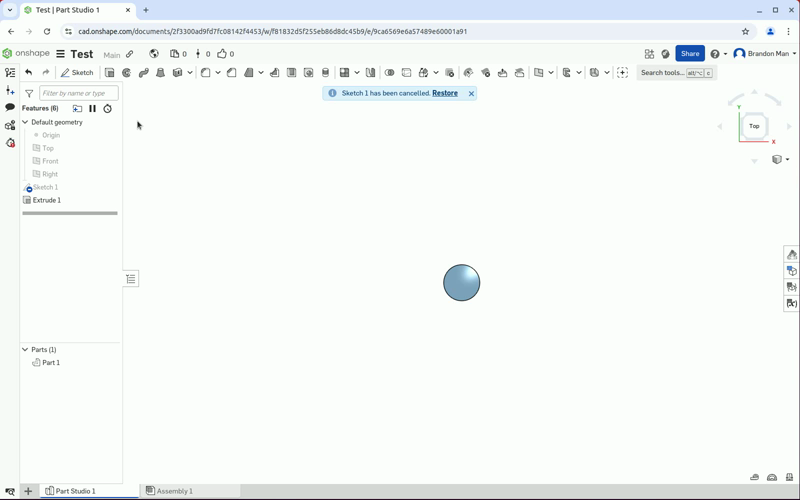
key(shift+h)
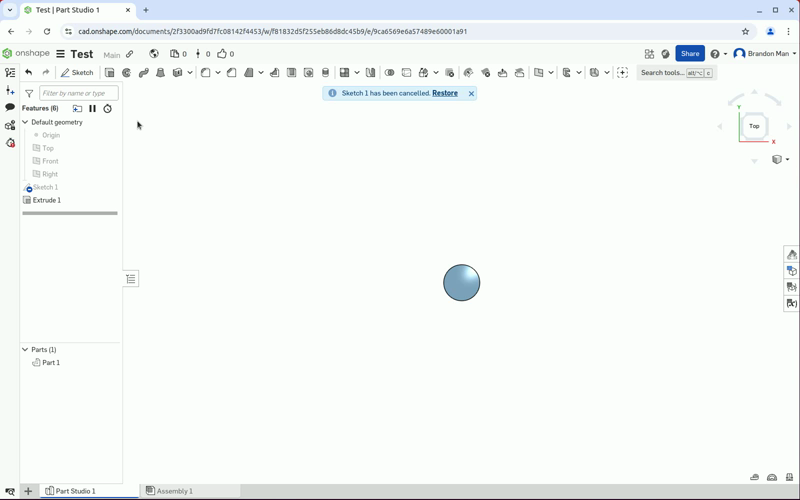
mouse_move(73, 189)
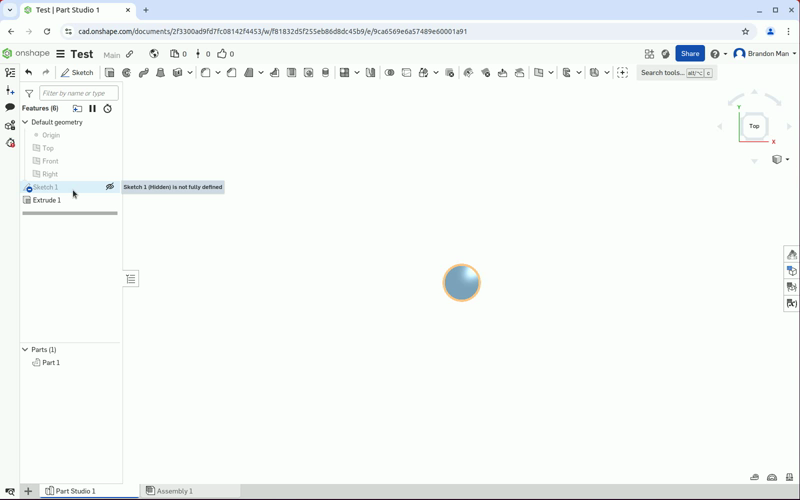
click(73, 189)
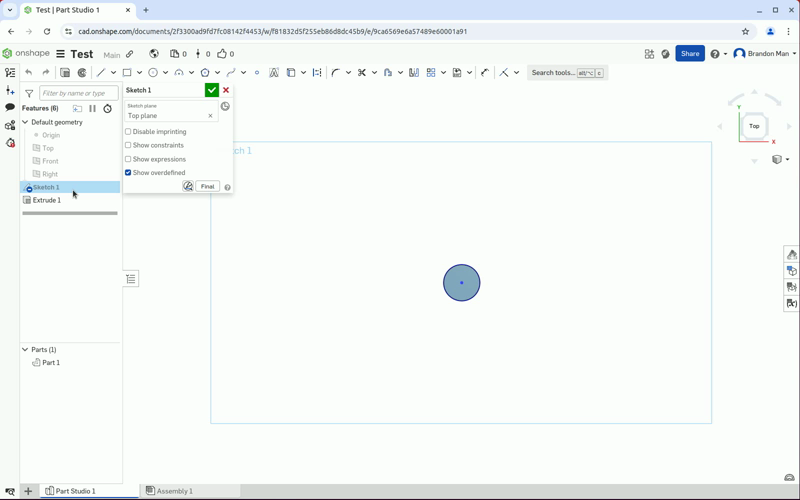
mouse_move(229, 92)
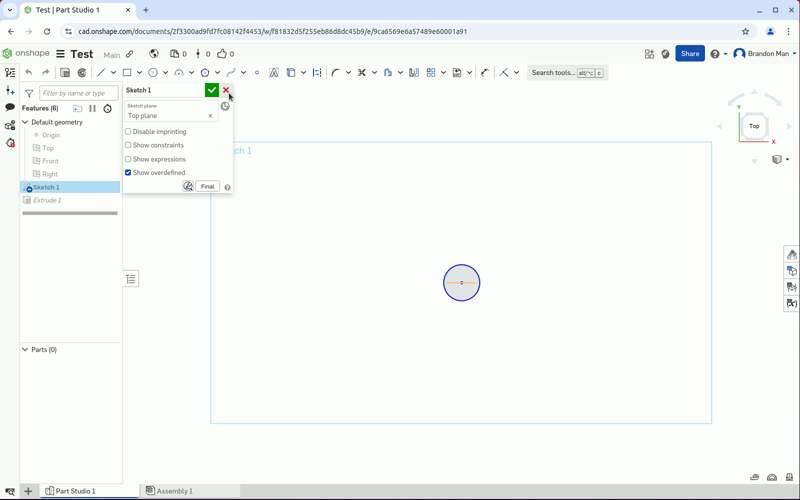
click(229, 92)
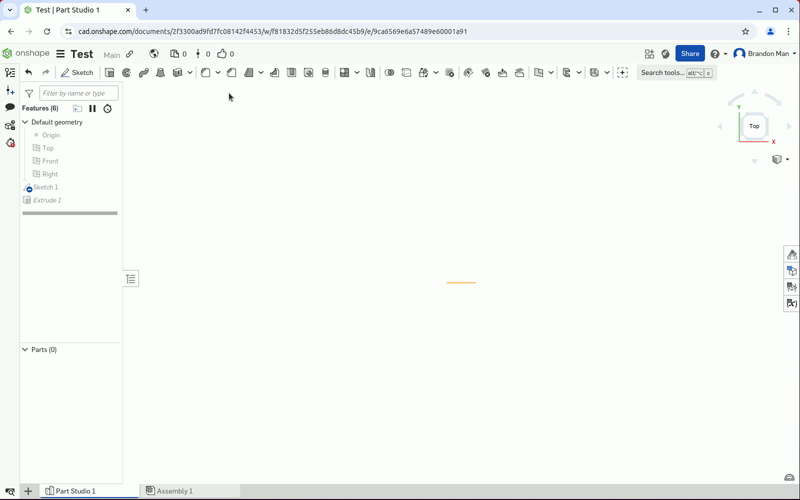
mouse_move(541, 75)
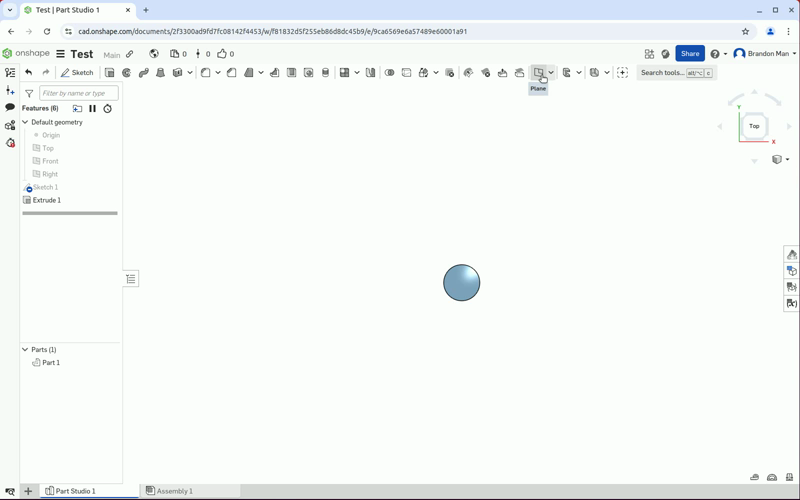
click(541, 75)
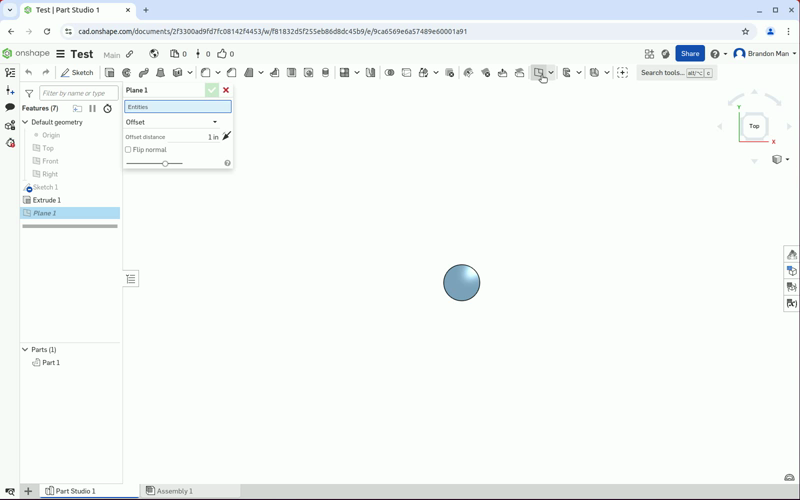
mouse_move(73, 150)
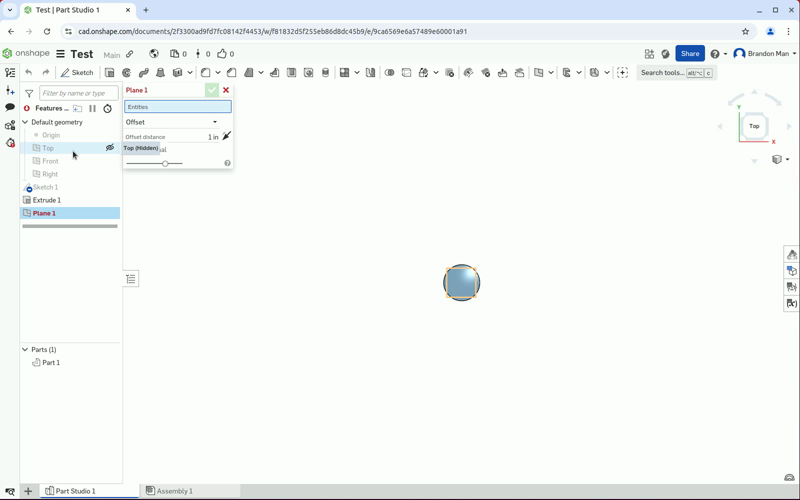
click(73, 150)
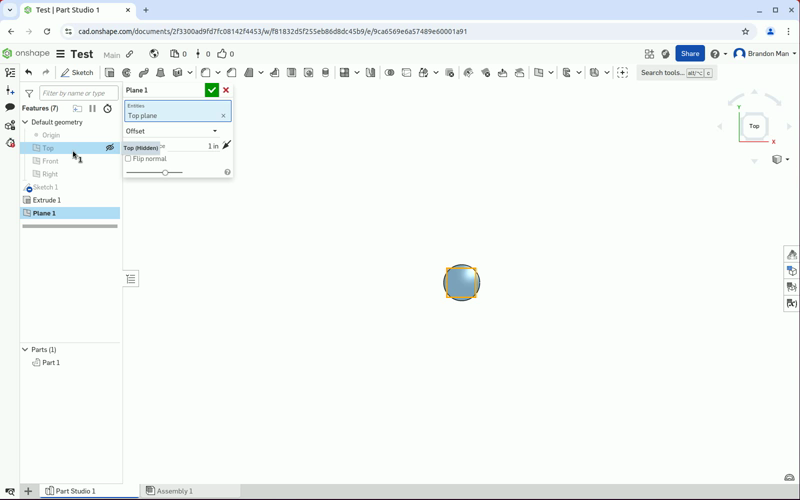
key(tab, 2)
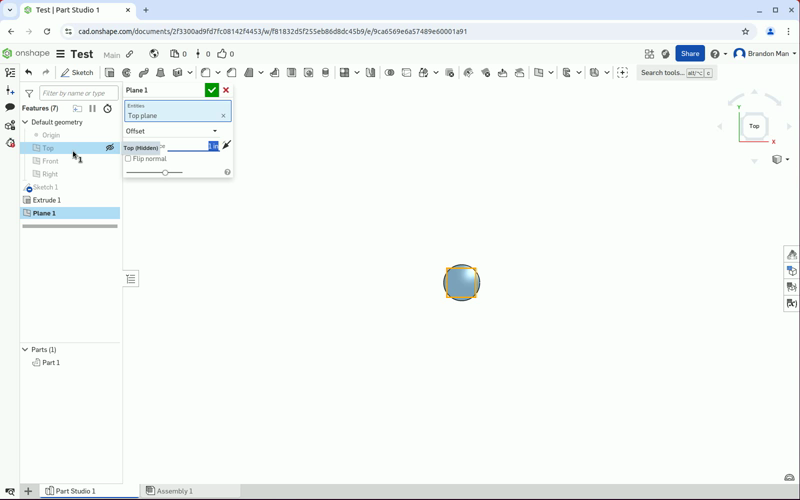
text(18.548)
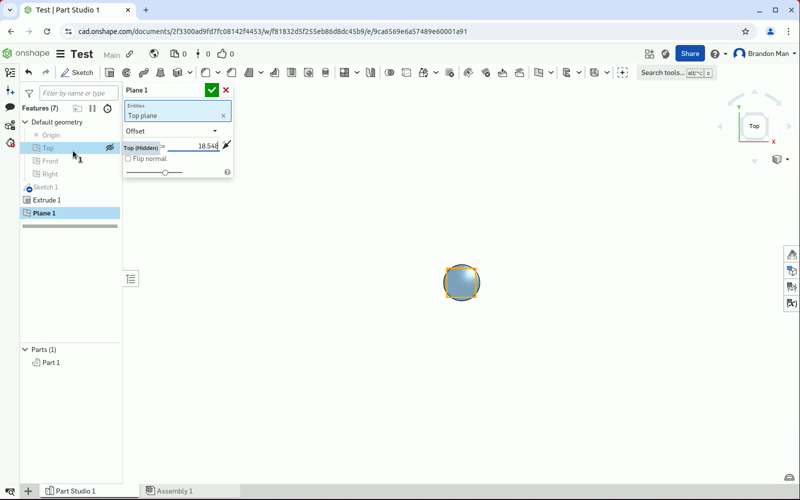
key(enter, 2)
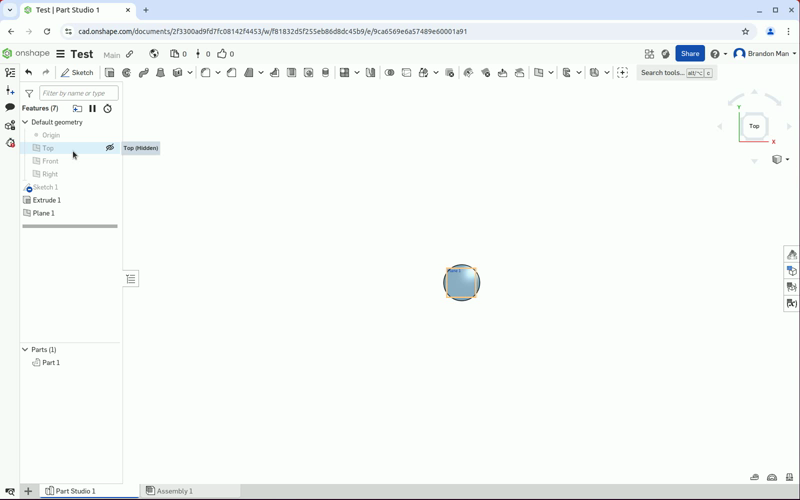
key(shift+s)
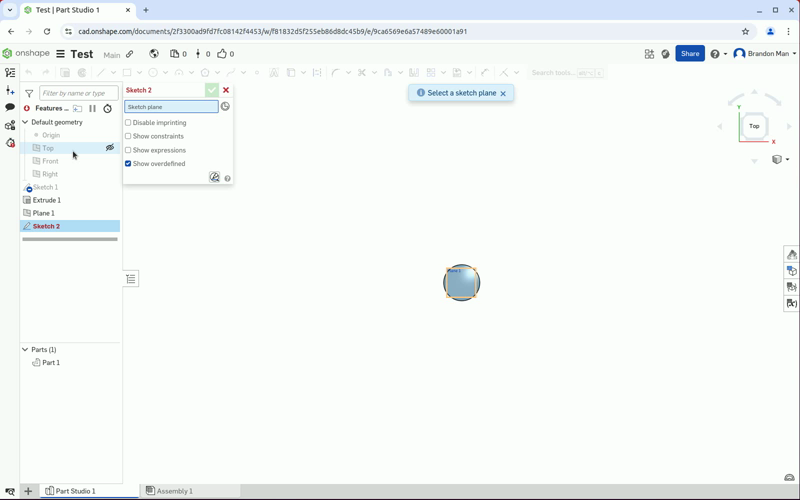
mouse_move(73, 215)
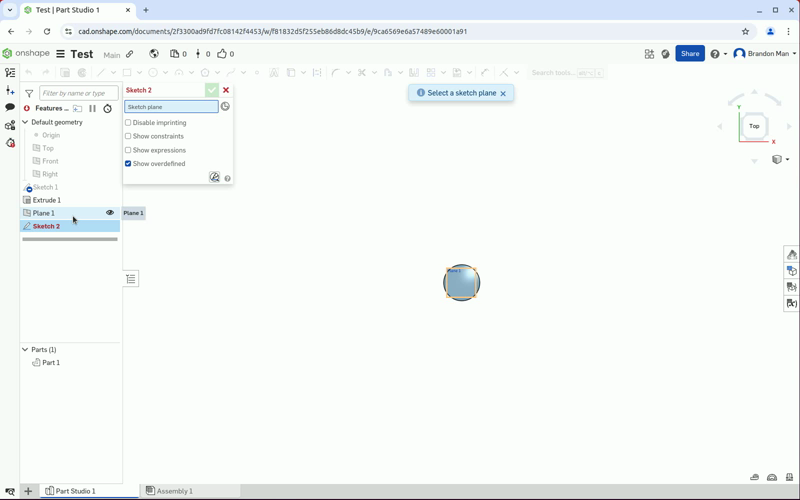
click(73, 215)
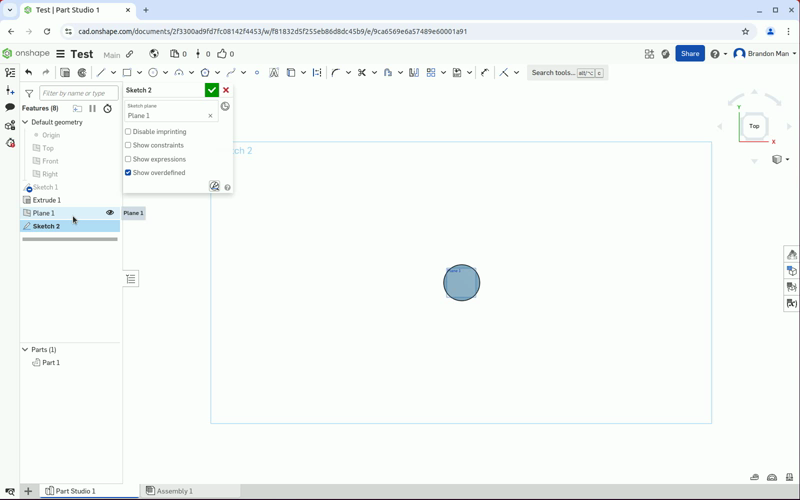
mouse_move(73, 352)
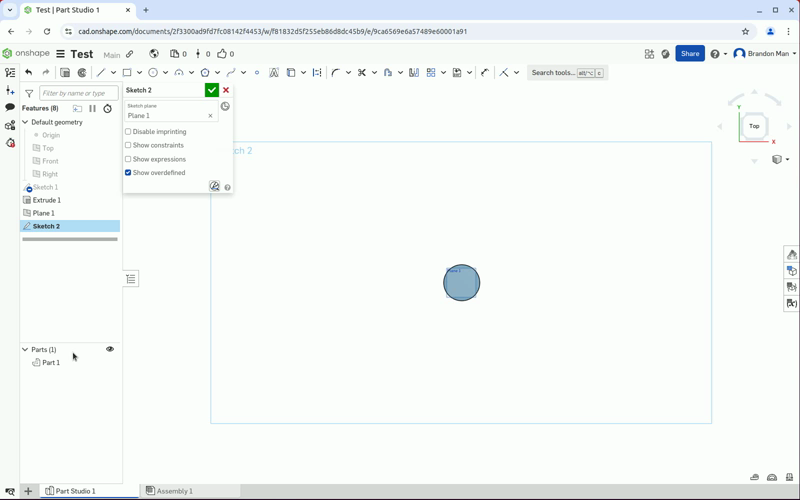
key(y)
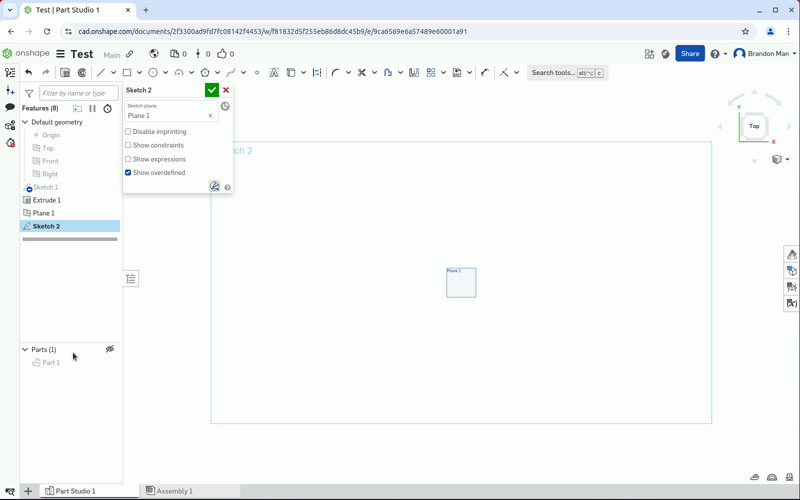
key(c)
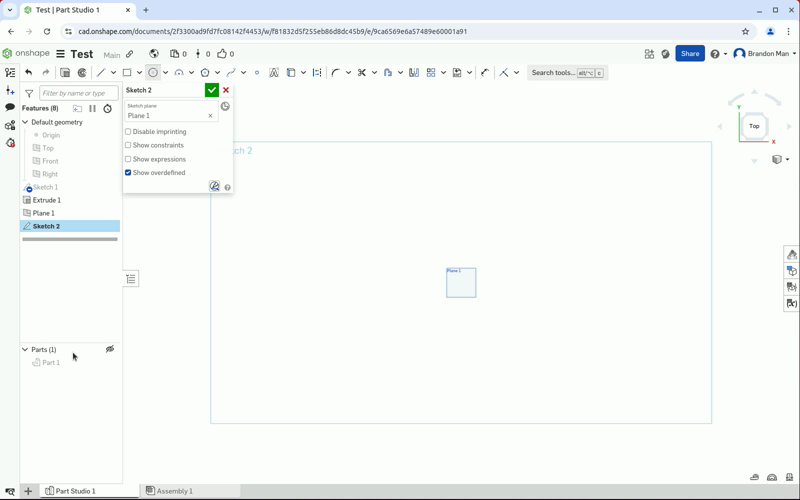
key_down(shift)
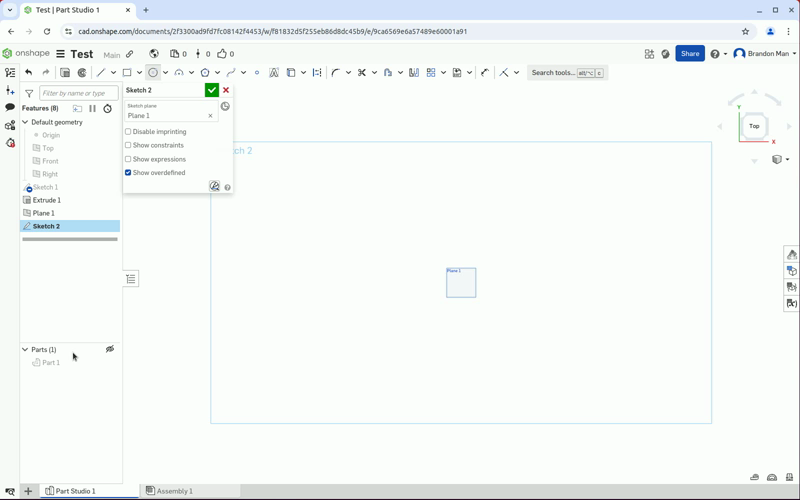
mouse_move(460, 282)
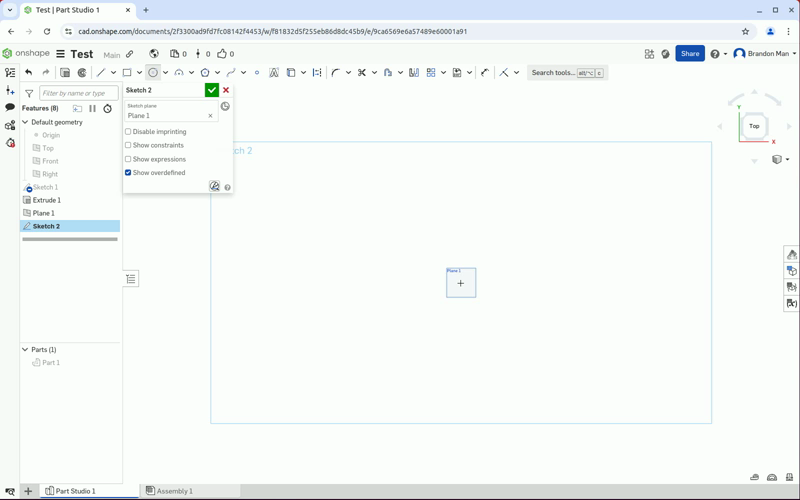
click(460, 282)
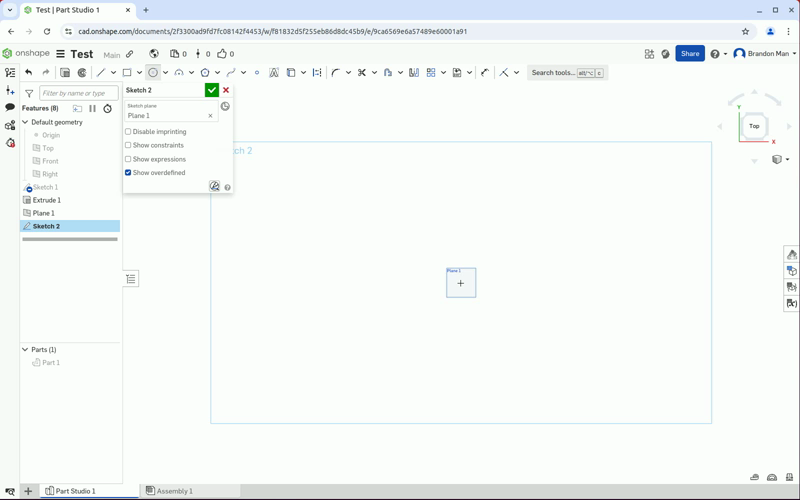
key_up(shift)
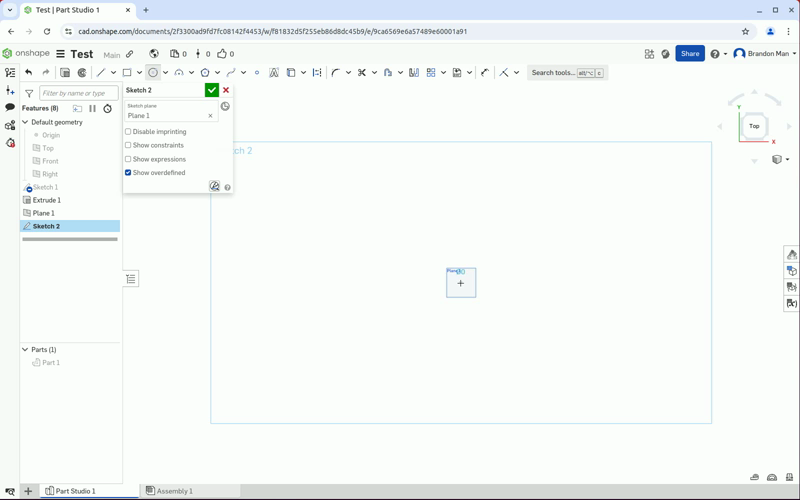
mouse_move(467, 282)
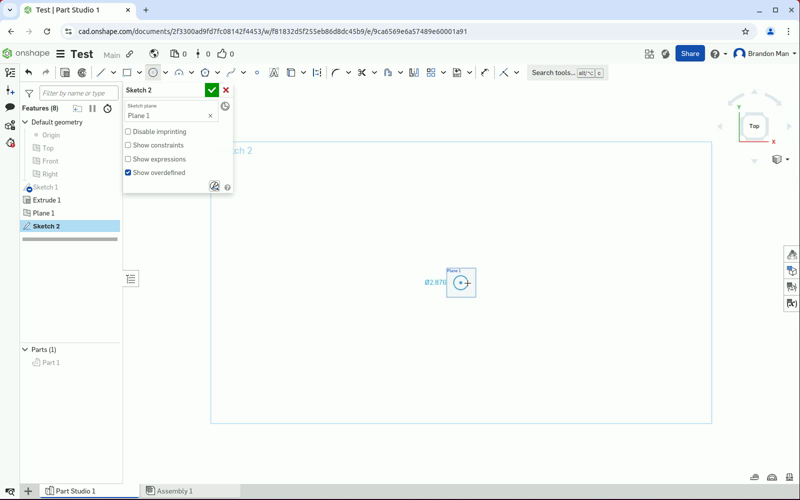
click(467, 282)
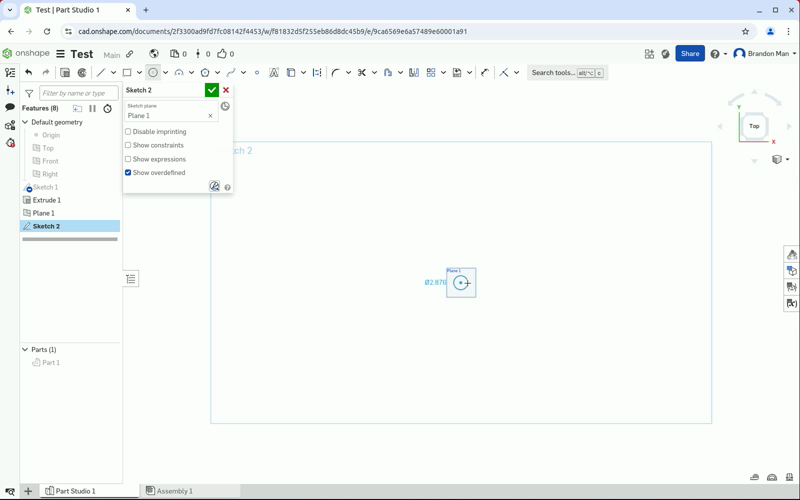
key(esc)
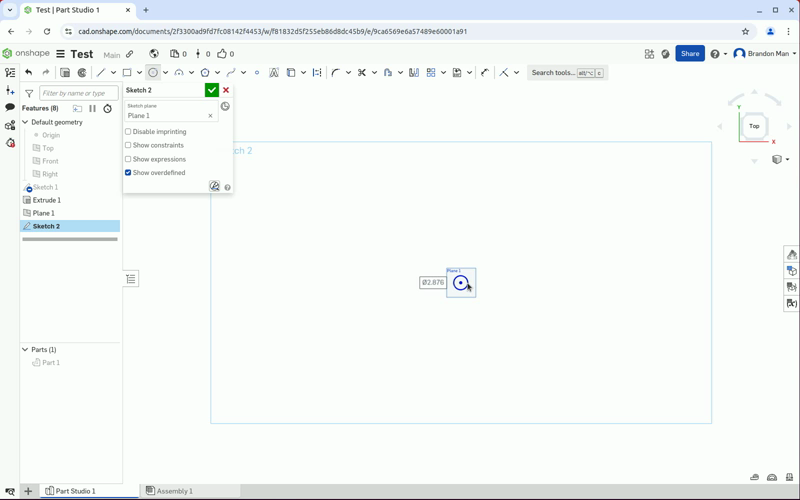
mouse_move(461, 278)
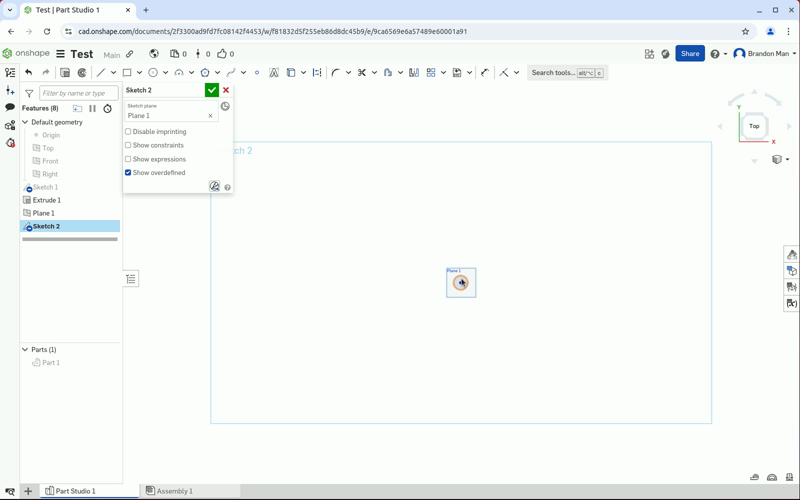
scroll(6)
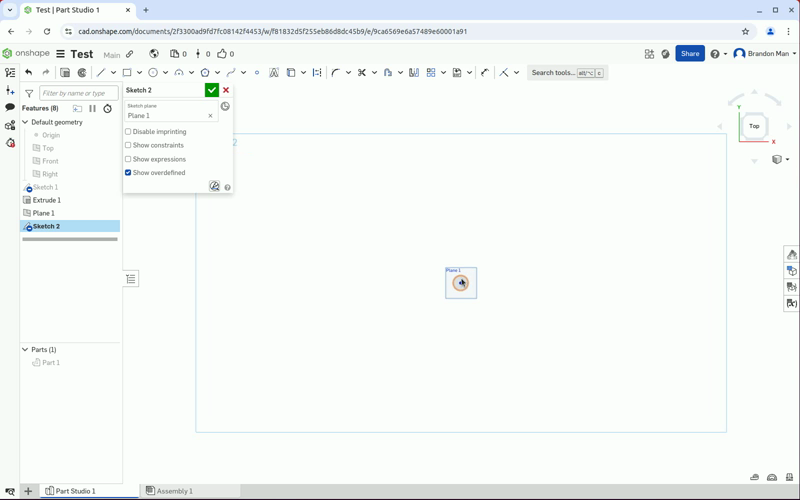
scroll(6)
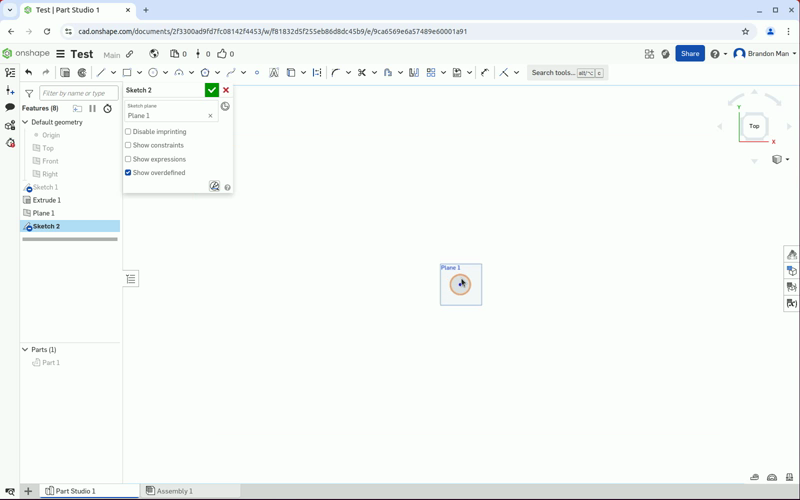
scroll(6)
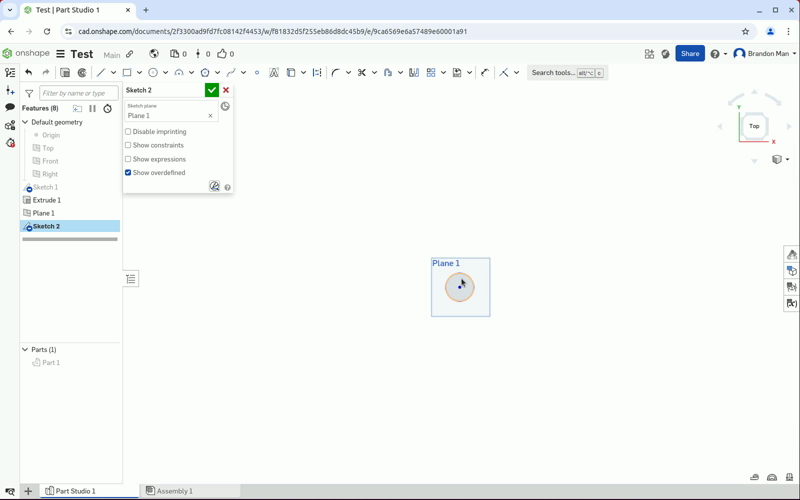
scroll(6)
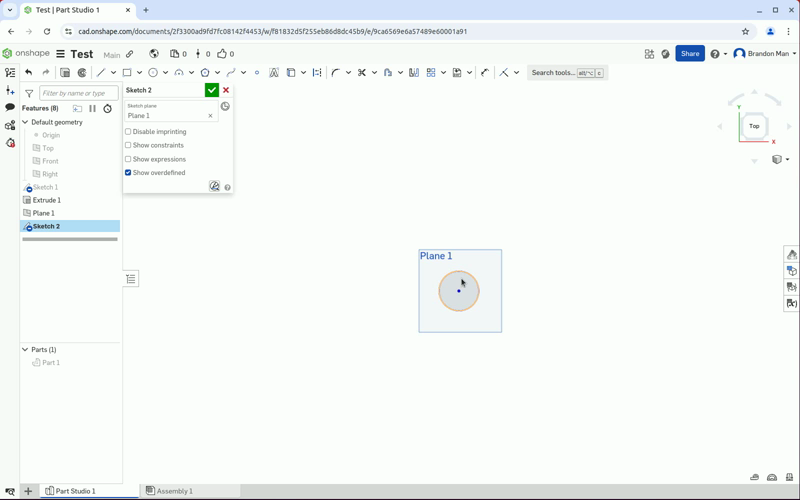
scroll(6)
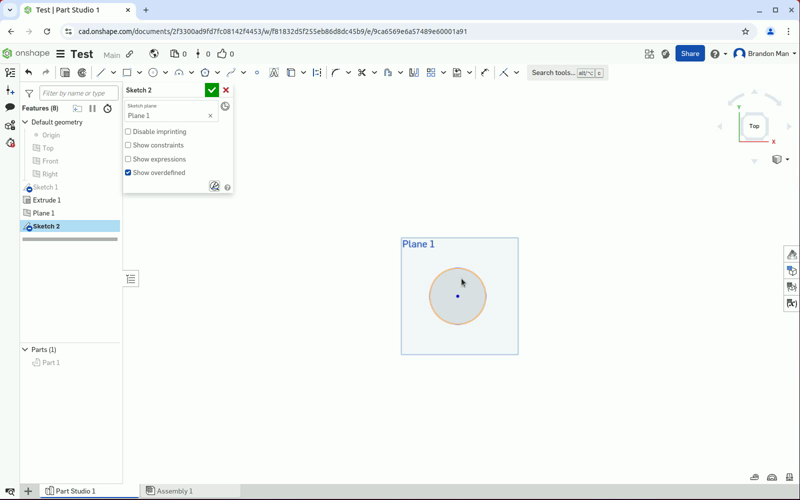
scroll(6)
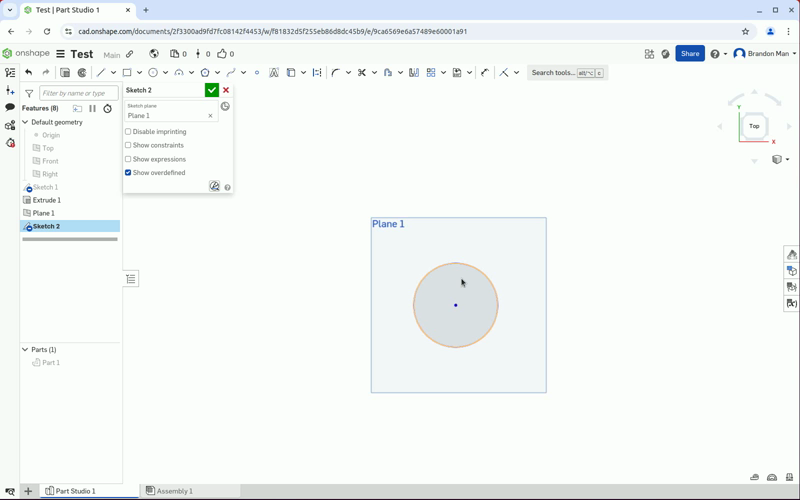
scroll(6)
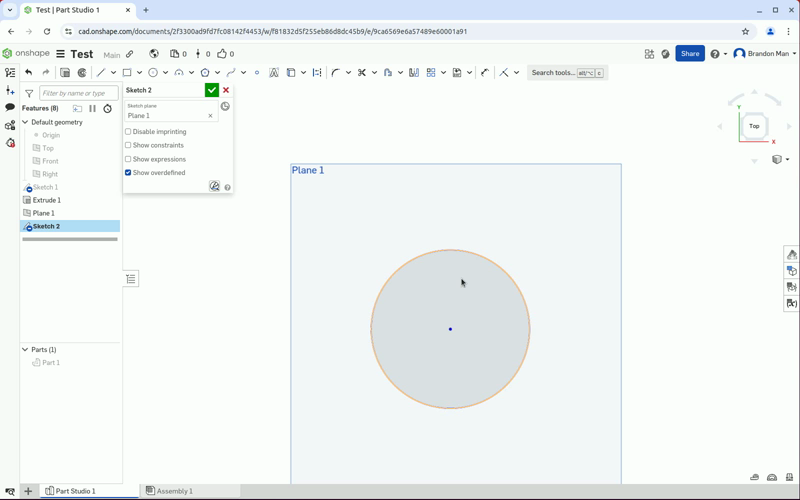
click(461, 278)
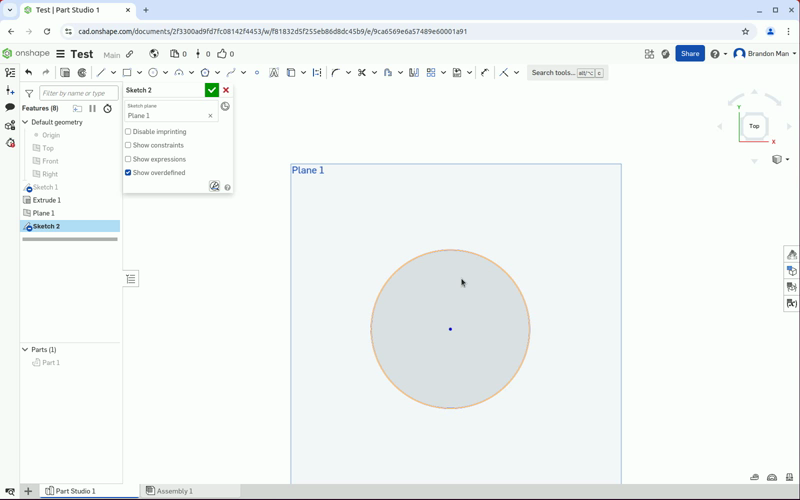
scroll(-6)
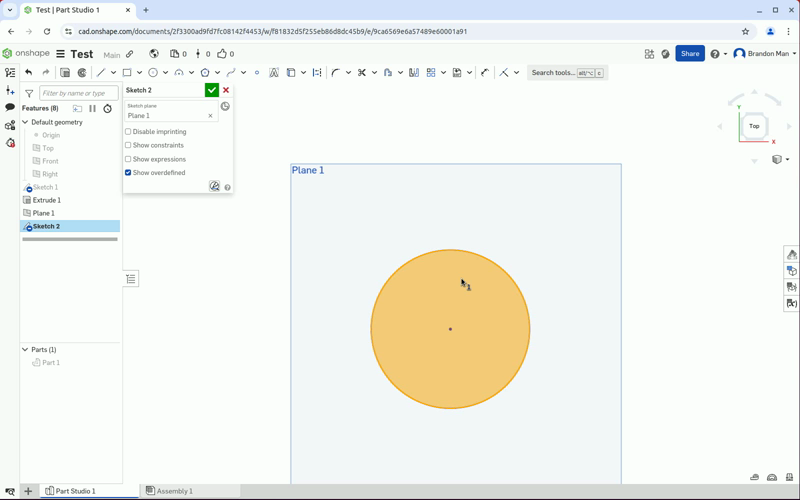
scroll(-6)
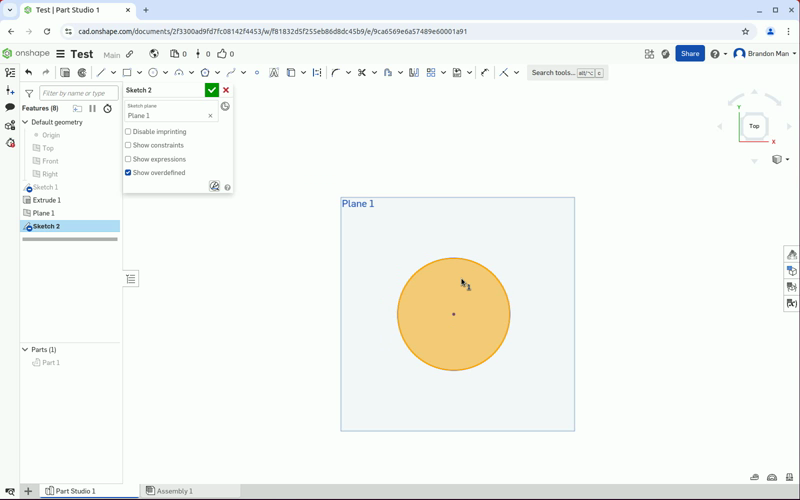
scroll(-6)
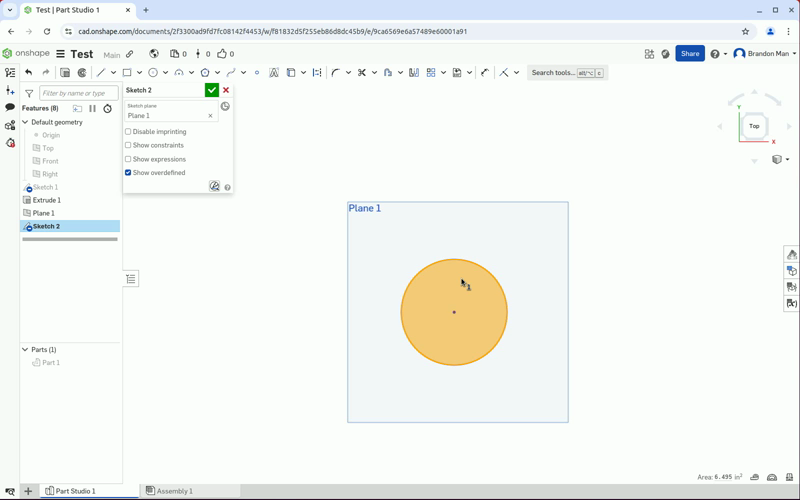
scroll(-6)
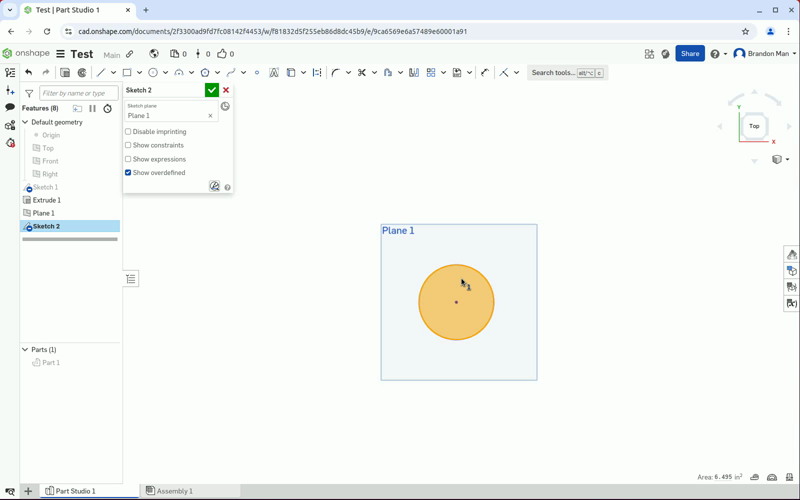
scroll(-6)
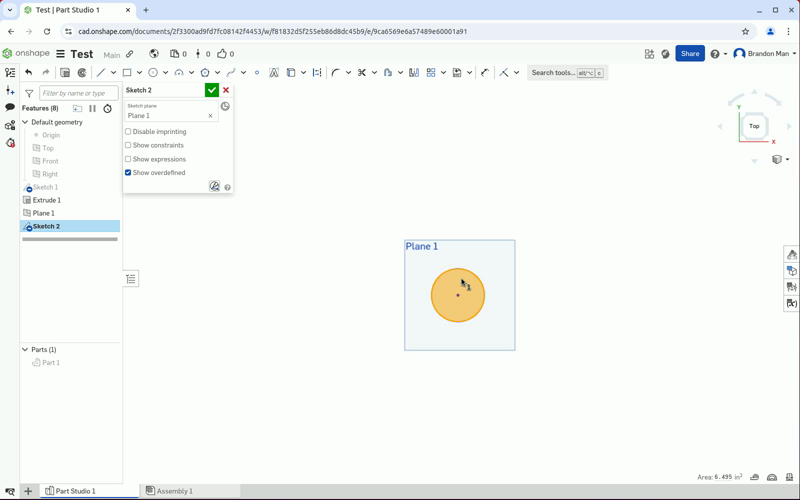
scroll(-6)
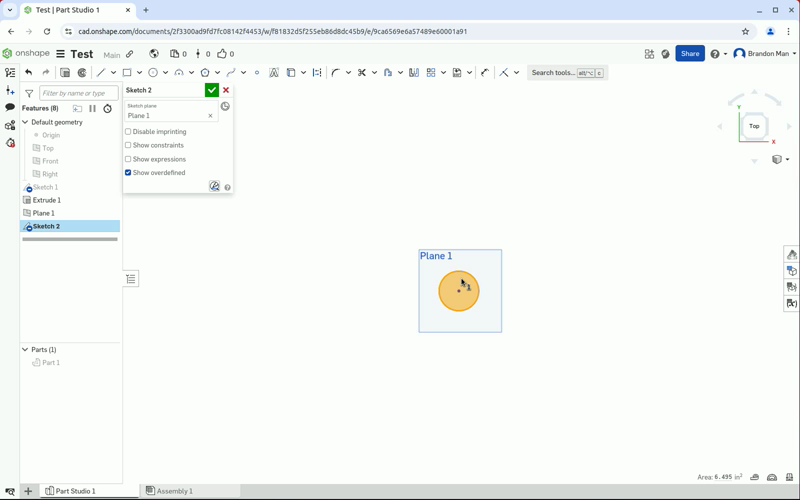
scroll(-6)
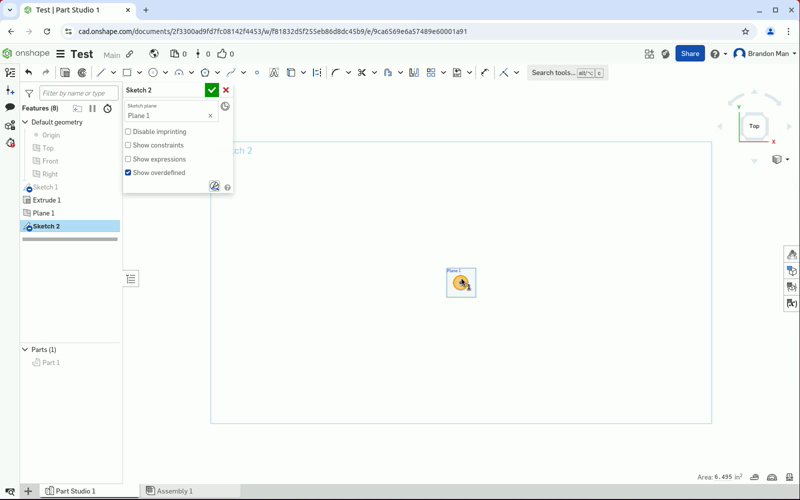
mouse_move(73, 352)
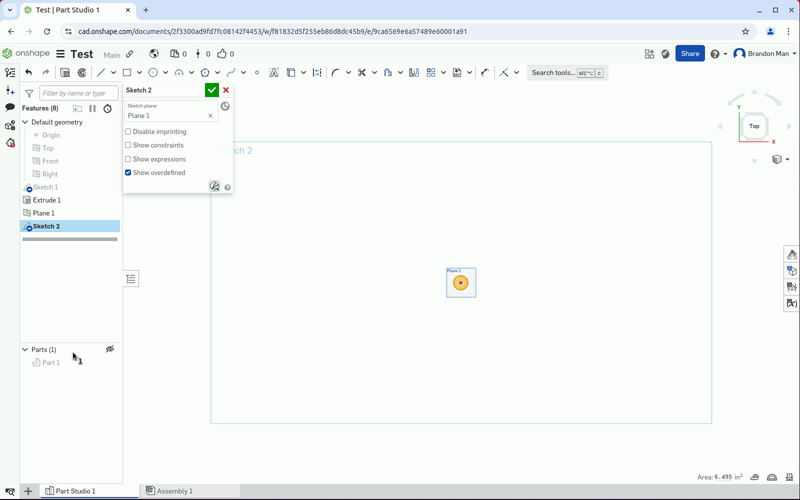
key(shift+y)
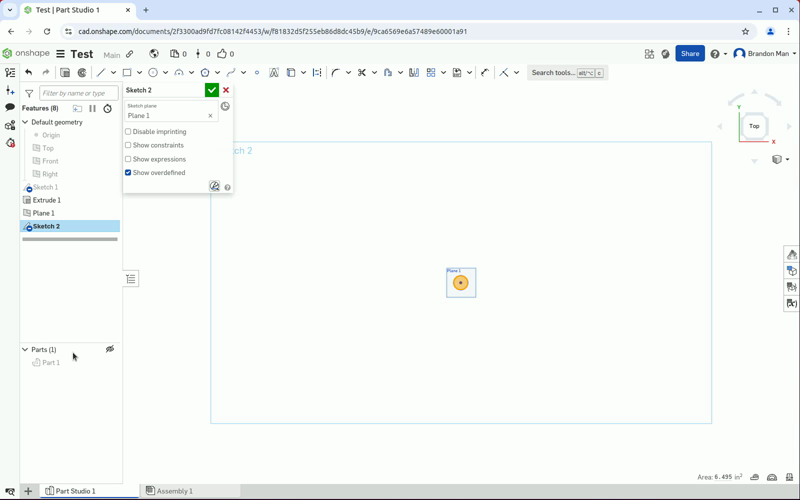
key(shift+e)
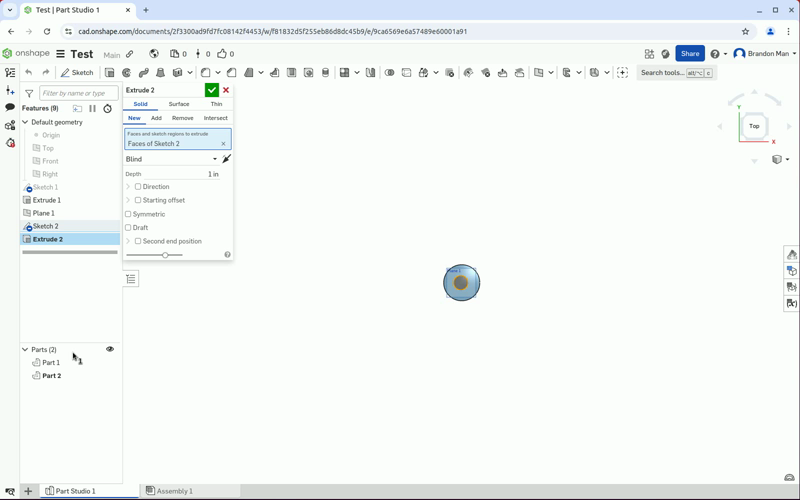
mouse_move(143, 106)
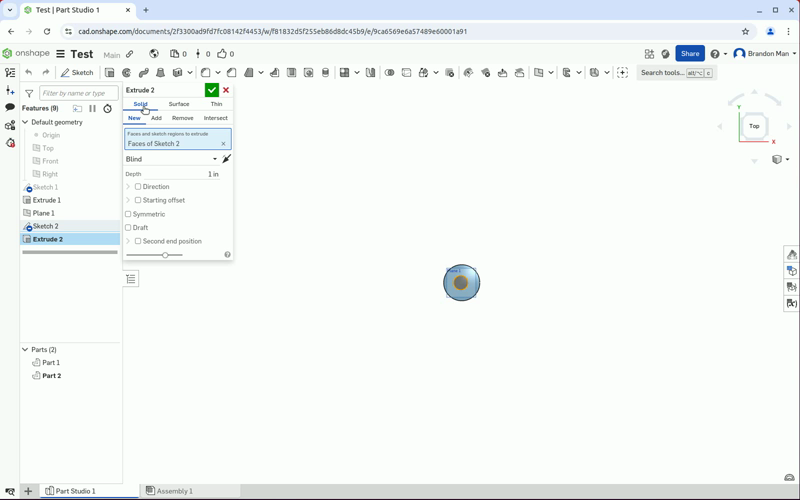
click(143, 106)
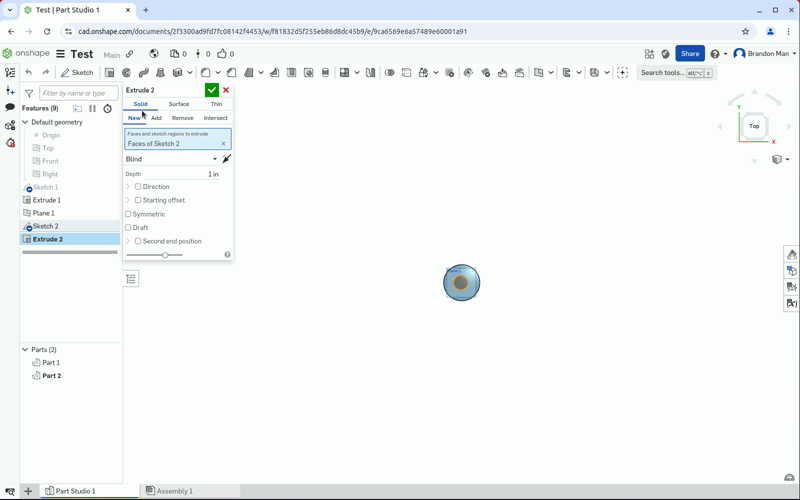
mouse_move(137, 120)
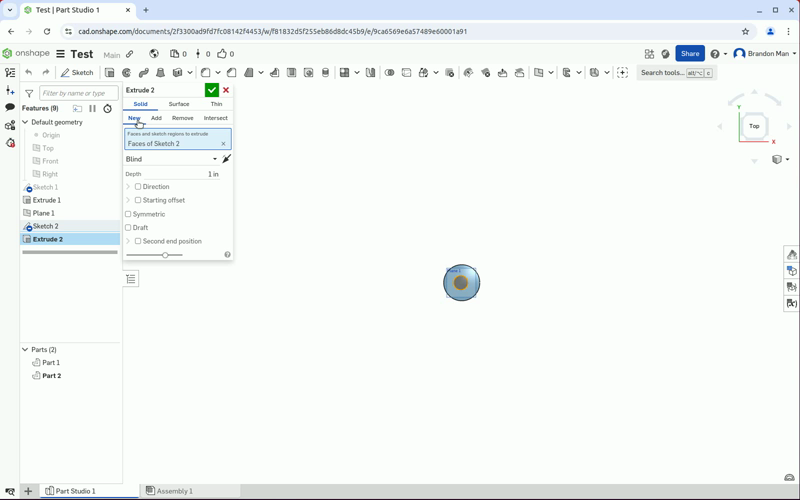
click(137, 120)
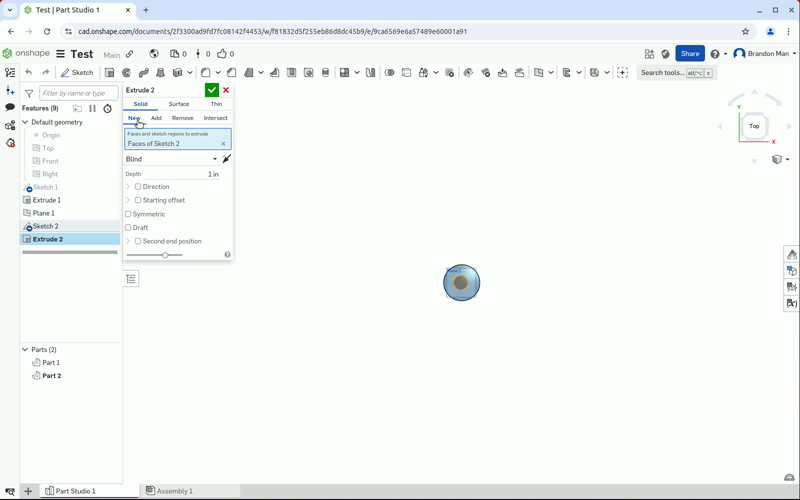
key(tab, 4)
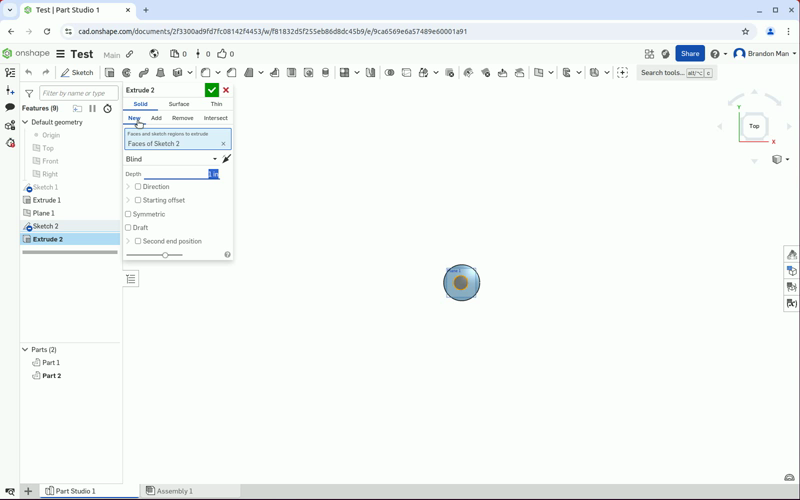
text(0.722)
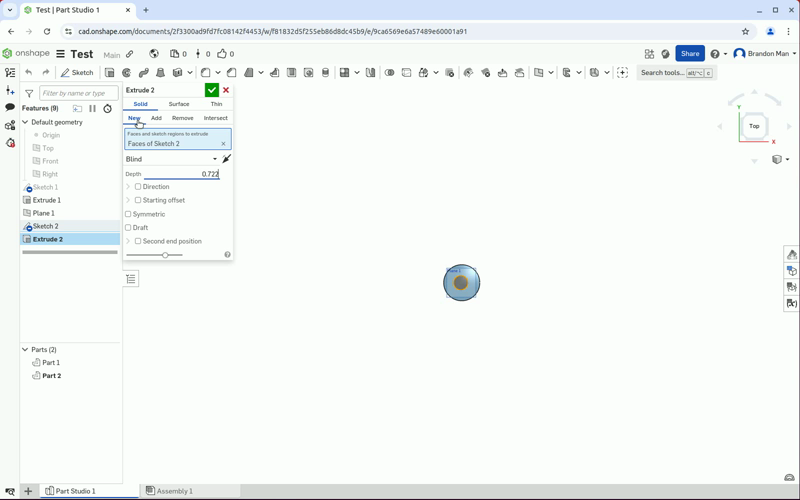
key(enter)
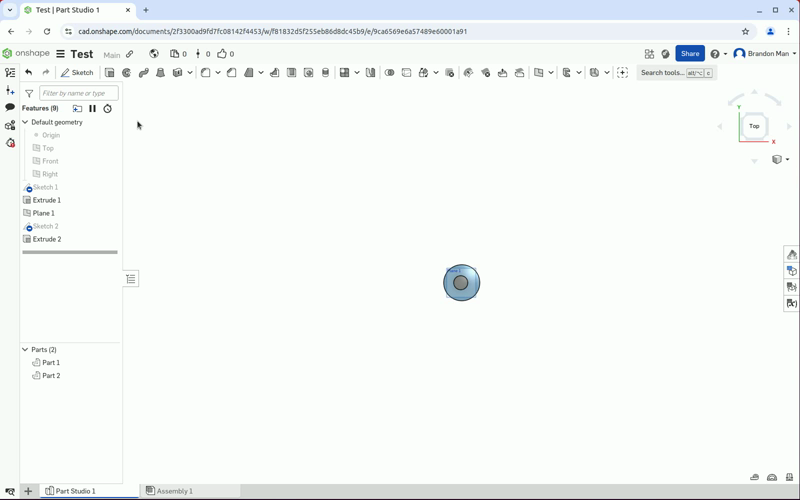
key(shift+h)
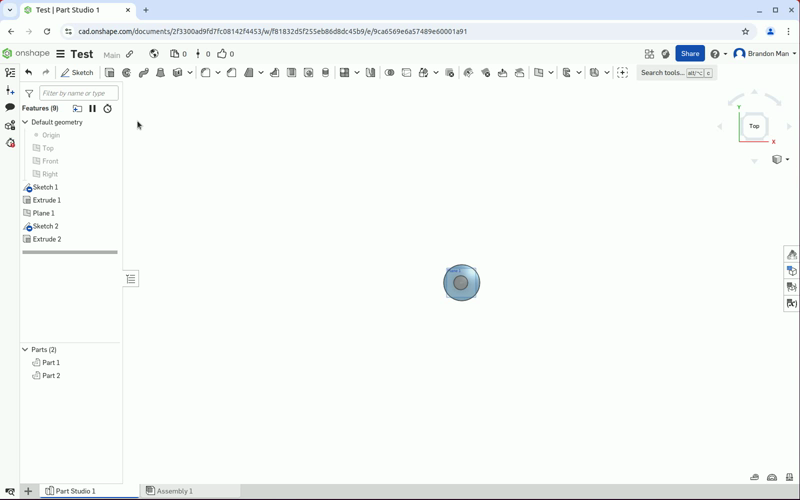
key(shift+h)
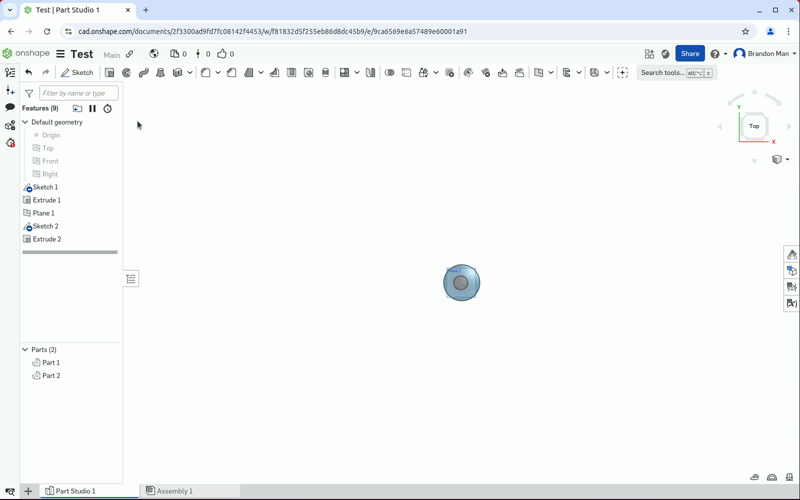
key(shift+7)
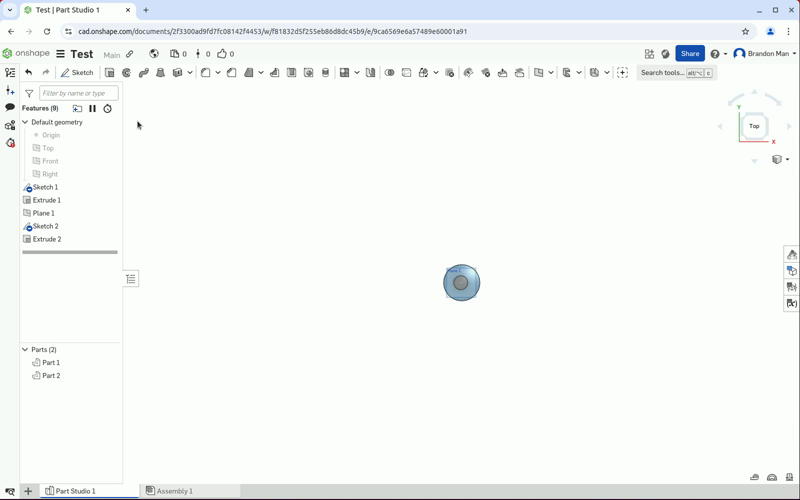
key(up, 3)
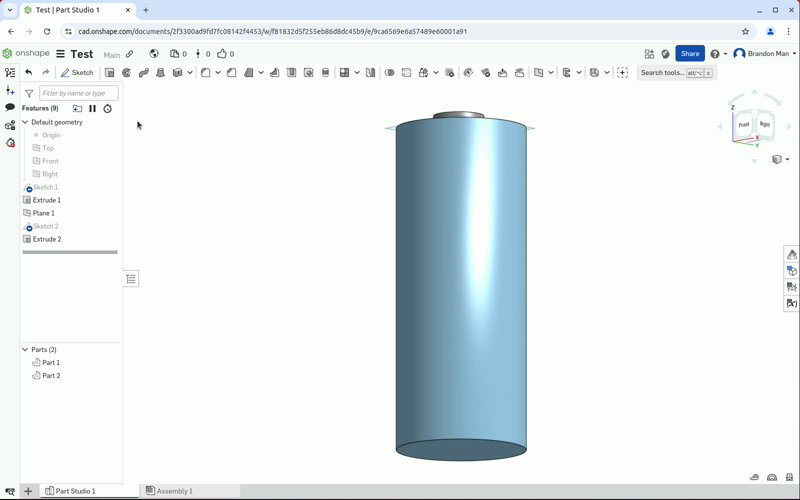
key(left, 3)
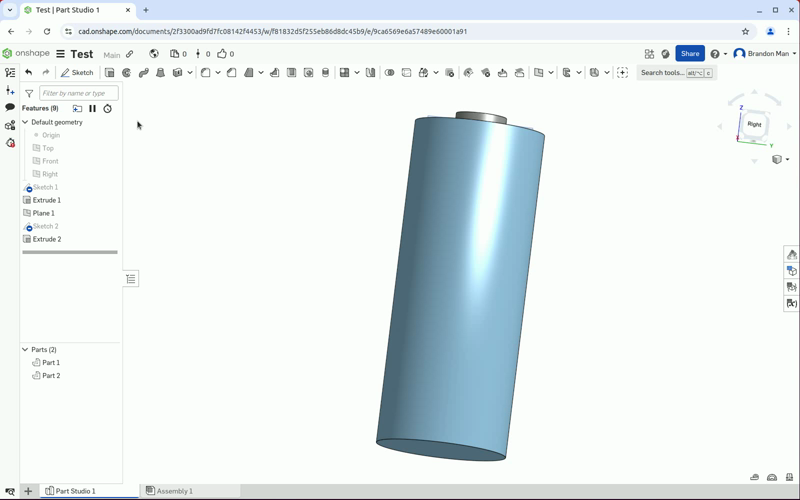
key(right, 3)
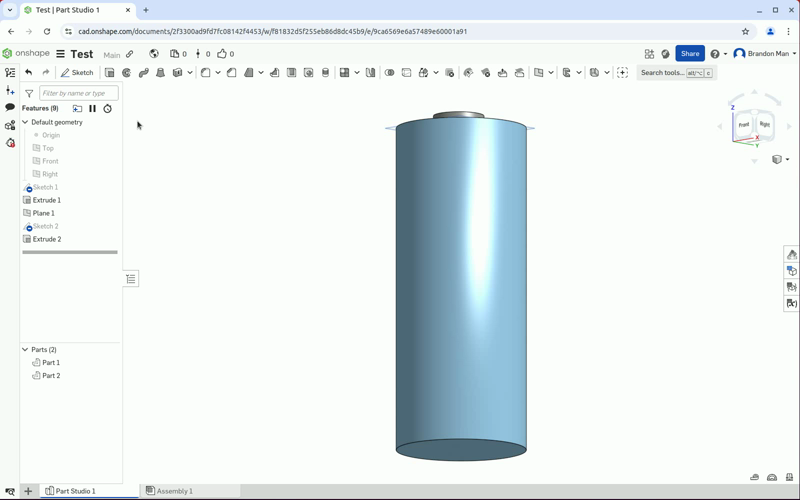
key(down, 3)
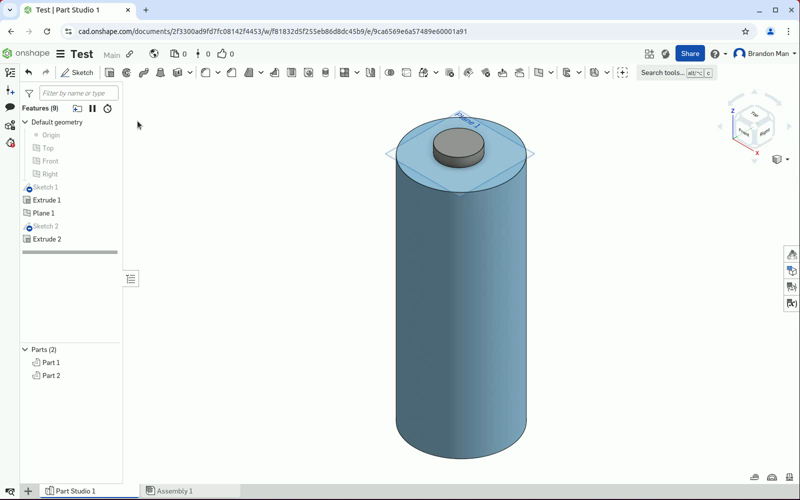
mouse_move(73, 189)
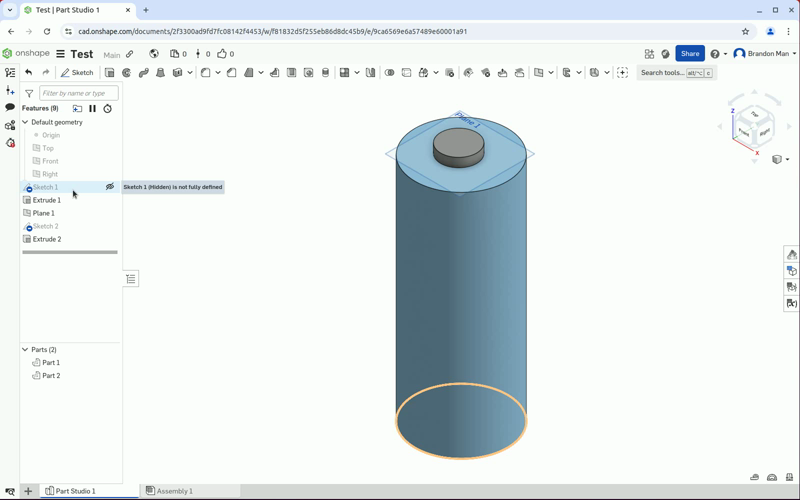
click(73, 189)